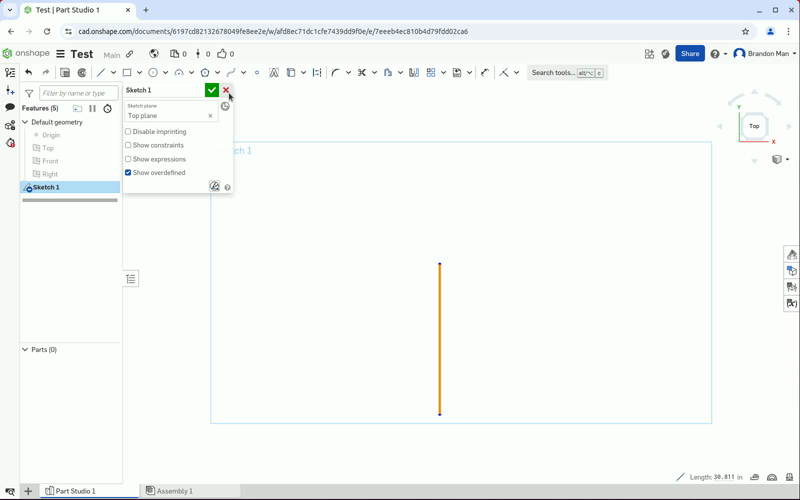
key(shift+h)
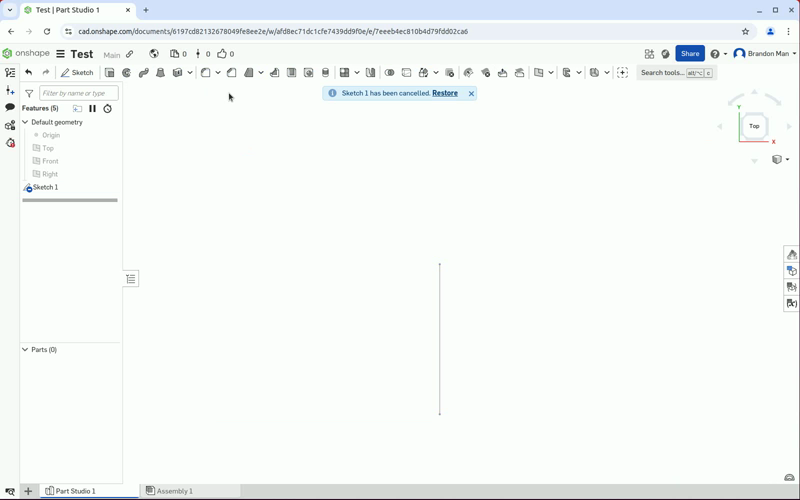
key(shift+s)
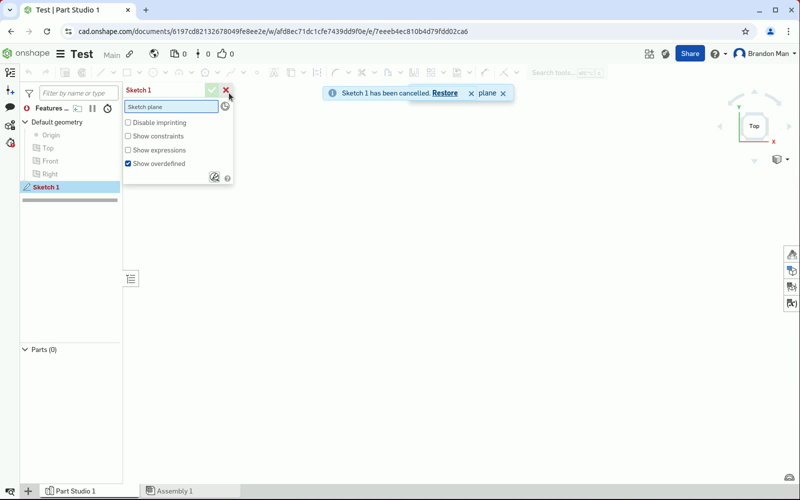
mouse_move(73, 150)
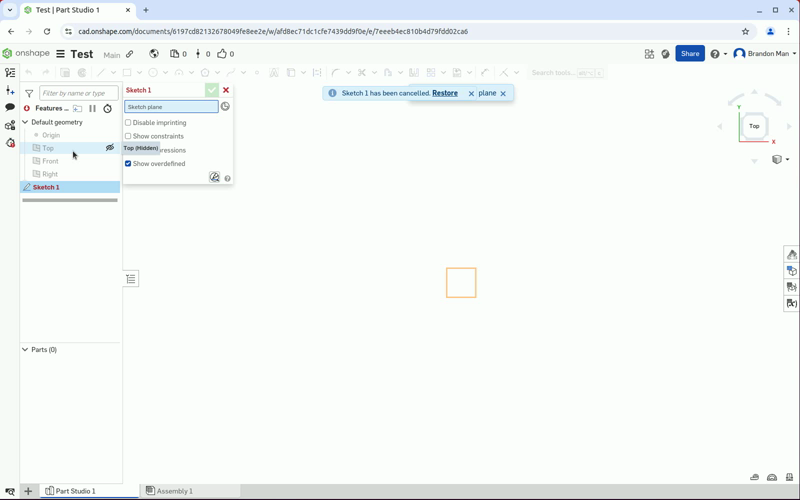
click(73, 150)
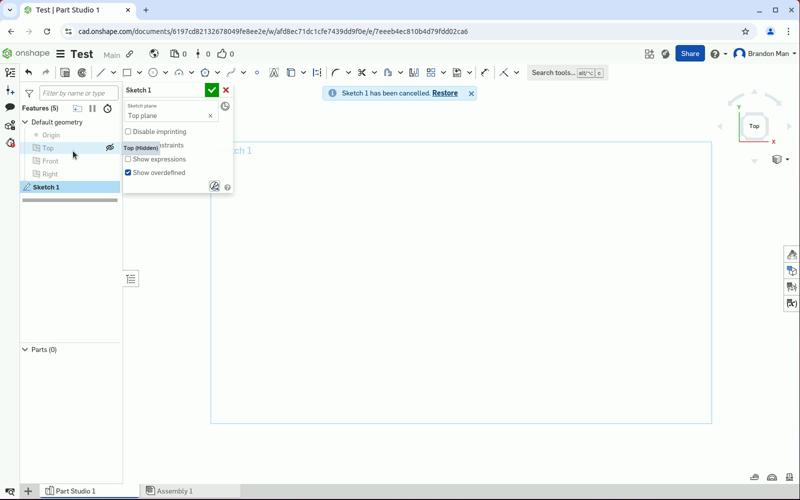
mouse_move(73, 352)
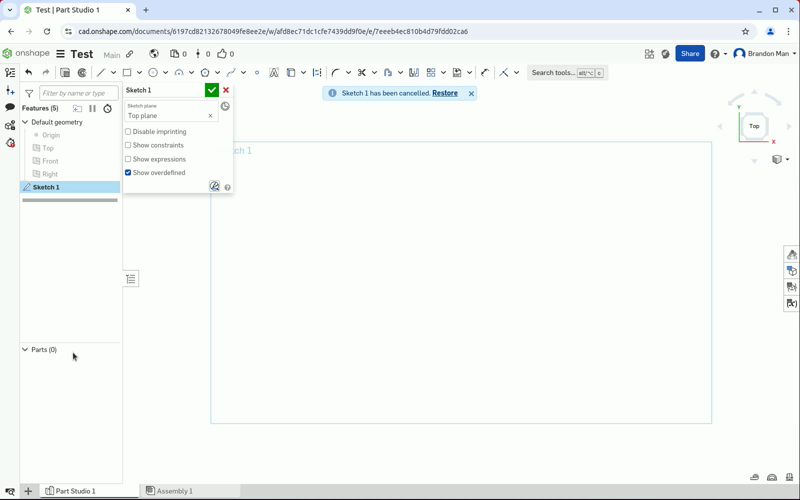
key(y)
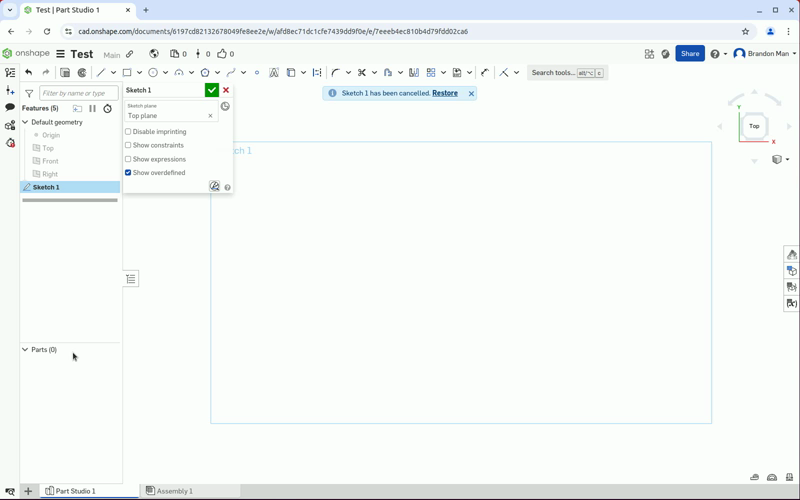
key(l)
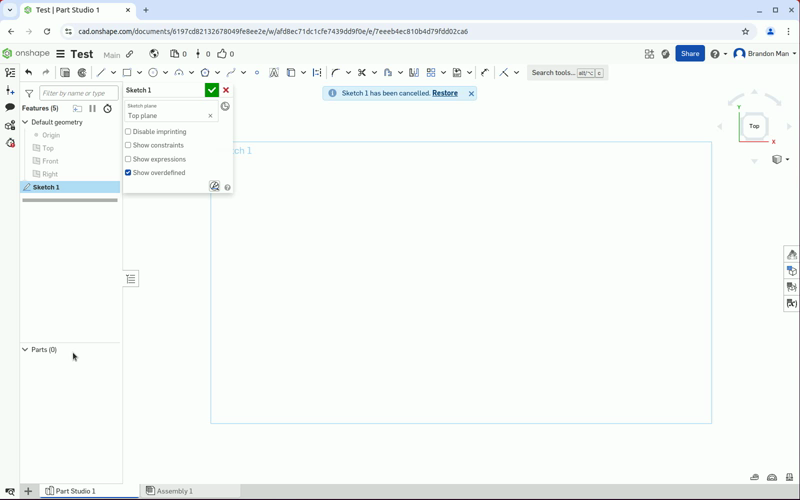
key_down(shift)
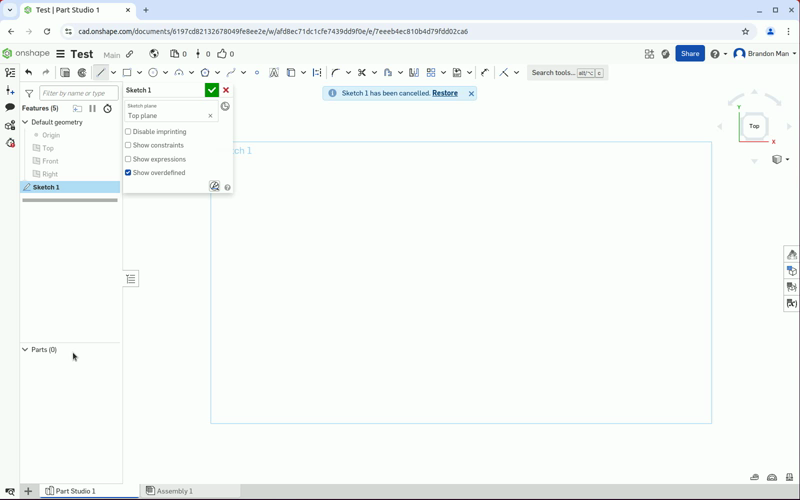
mouse_move(460, 282)
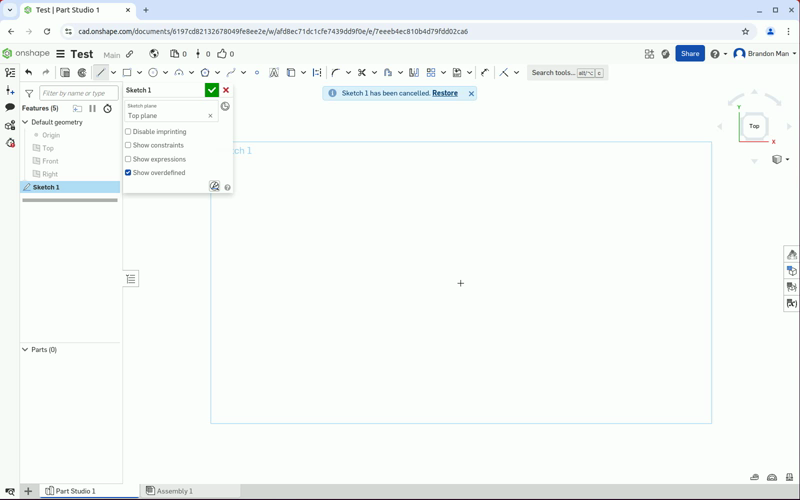
click(460, 282)
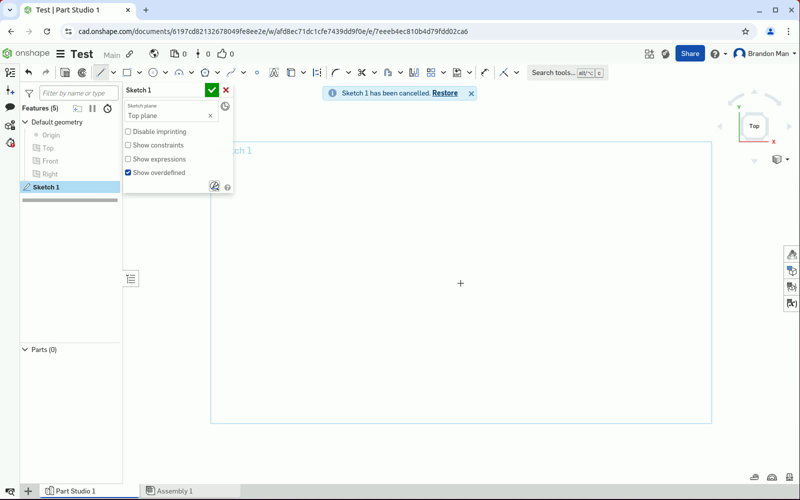
key_up(shift)
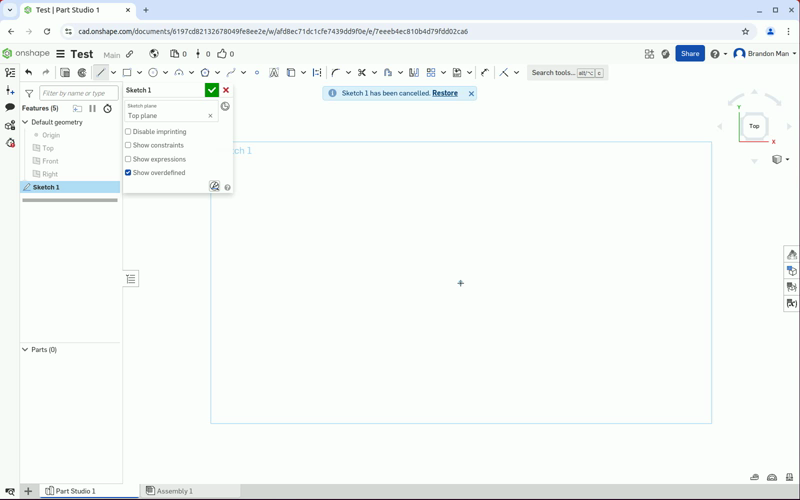
key_down(shift)
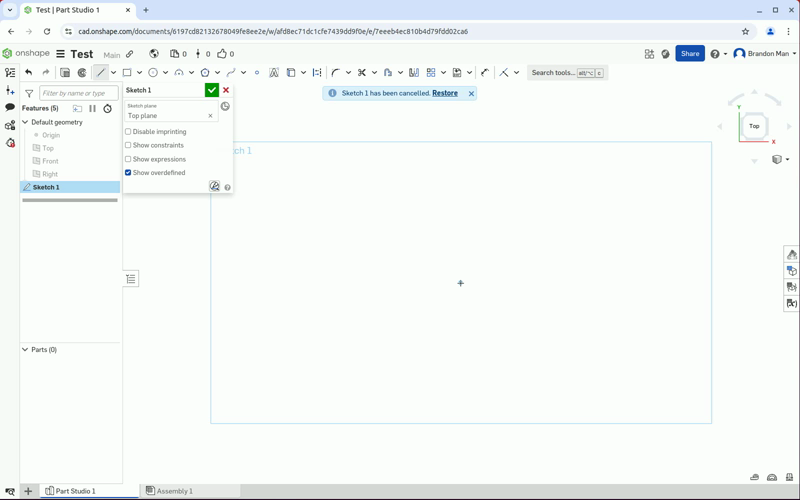
mouse_move(535, 282)
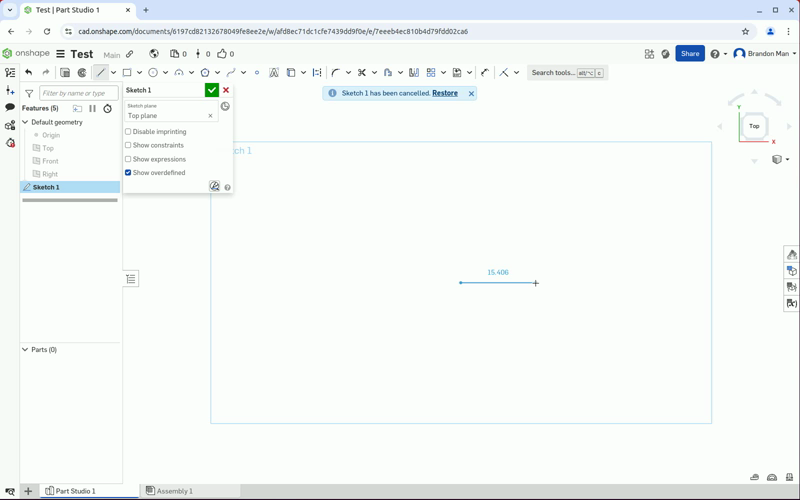
click(535, 282)
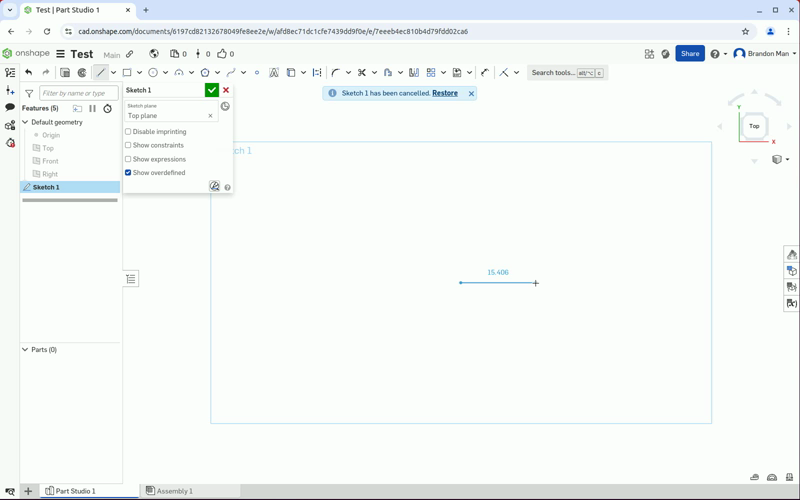
key_up(shift)
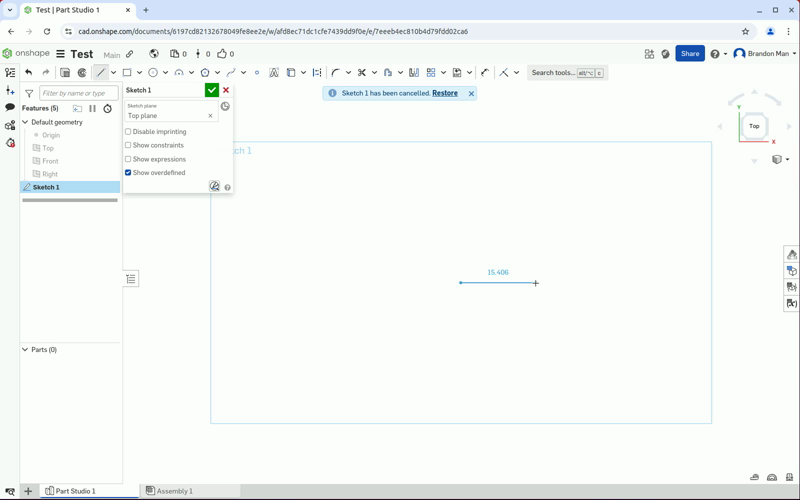
key_down(shift)
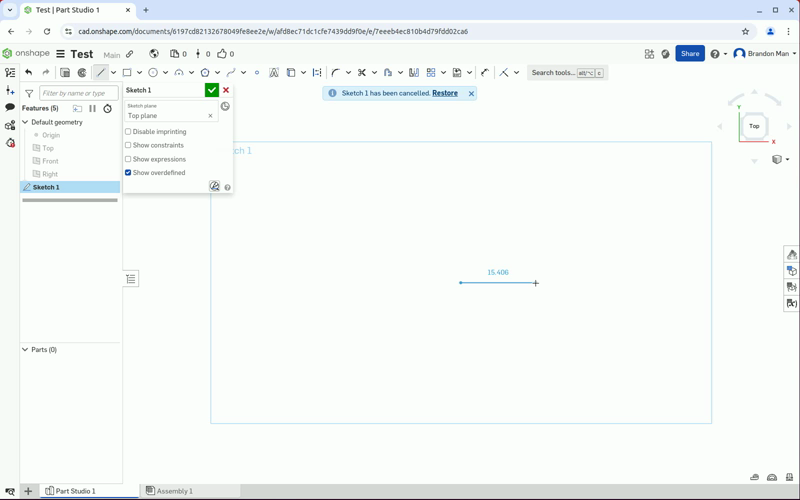
mouse_move(535, 170)
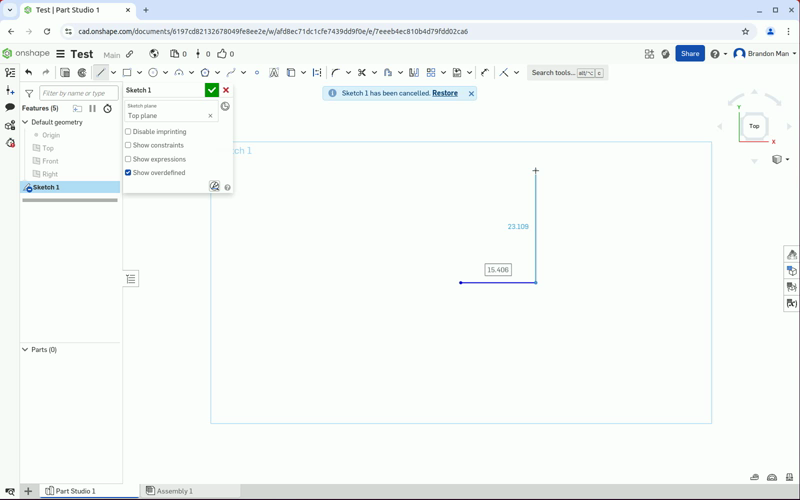
click(535, 170)
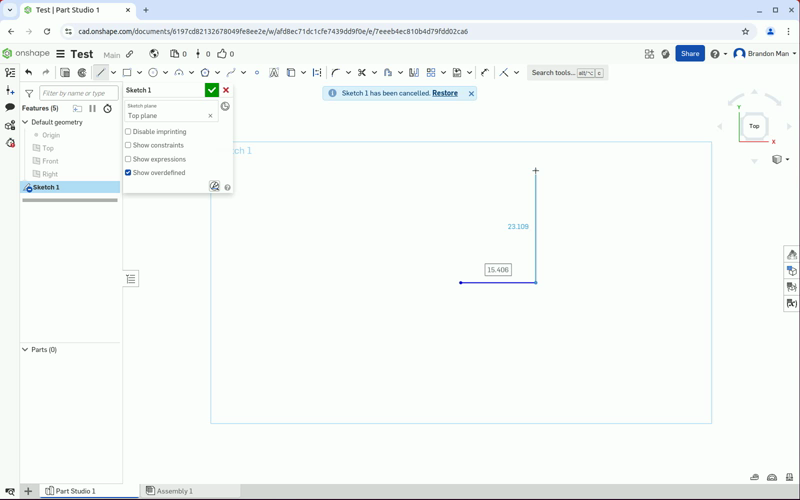
key_up(shift)
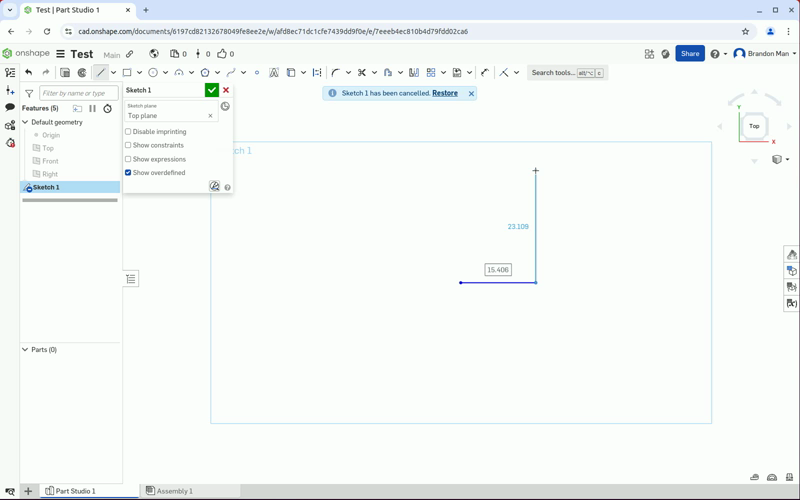
key_down(shift)
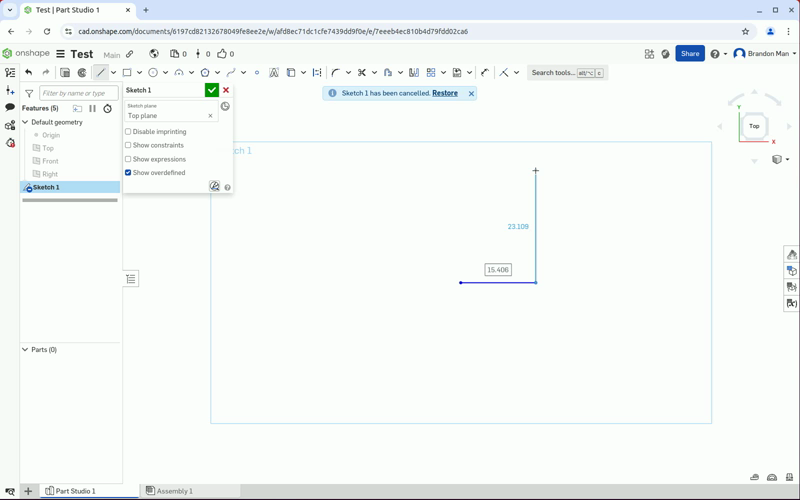
mouse_move(460, 170)
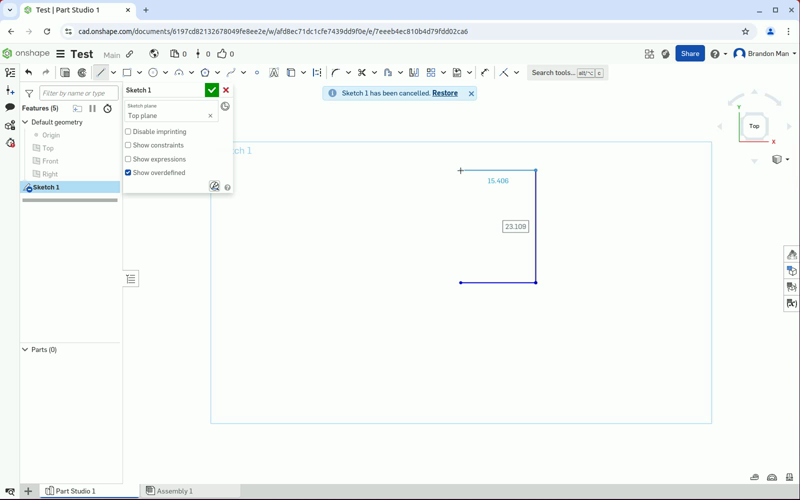
click(460, 170)
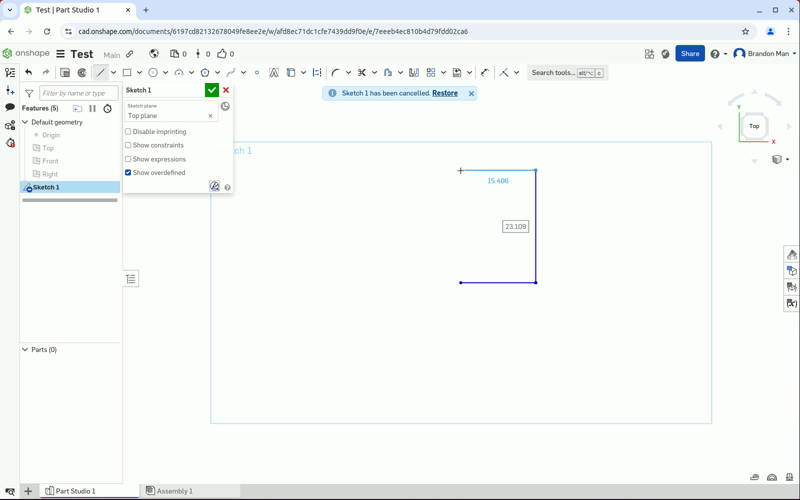
key_up(shift)
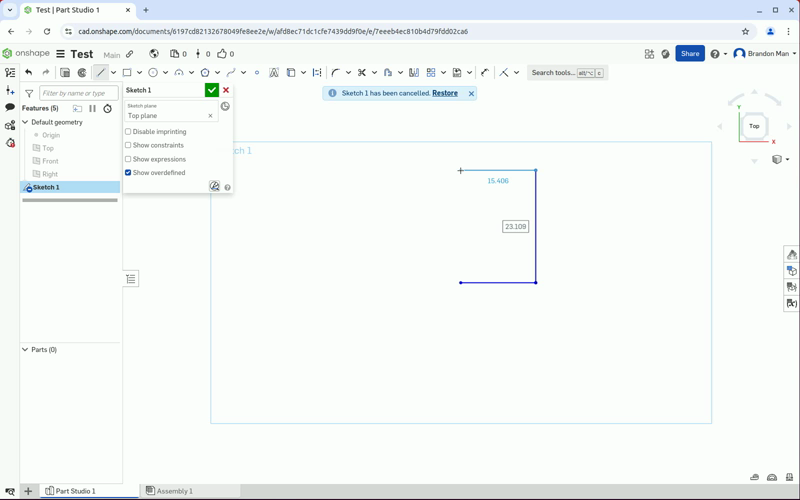
key_down(shift)
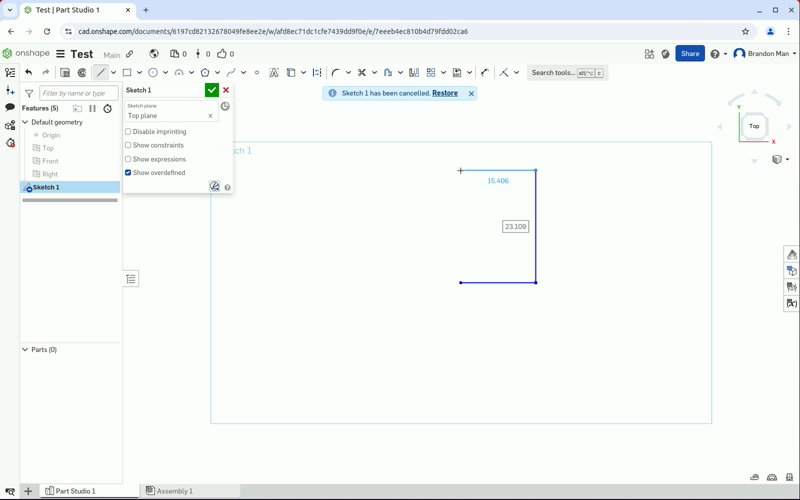
mouse_move(460, 282)
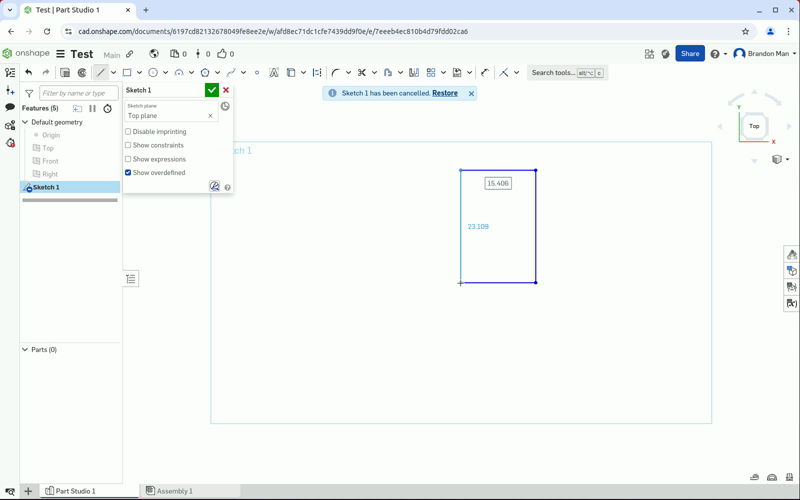
key_up(shift)
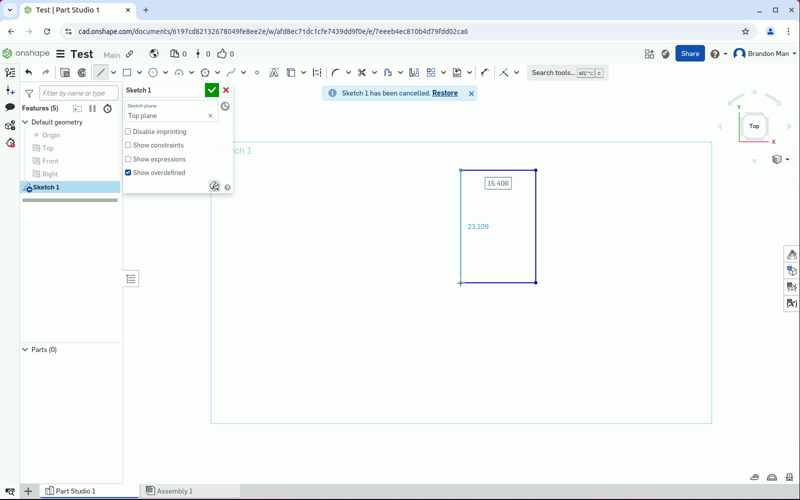
click(460, 282)
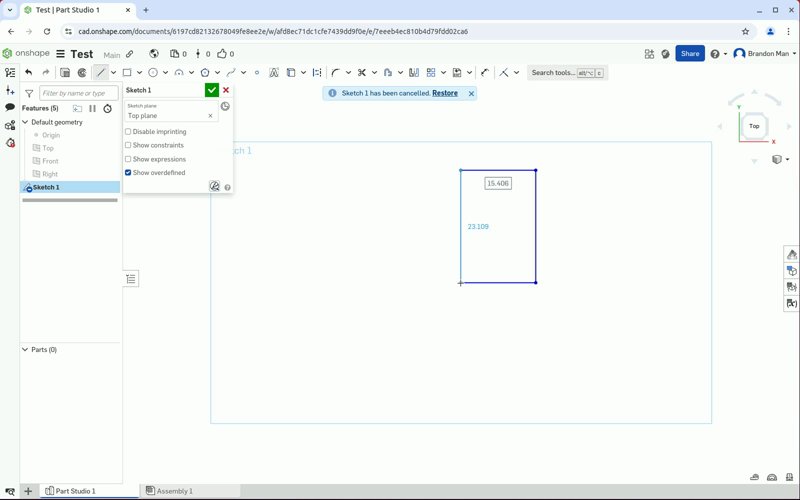
key(esc)
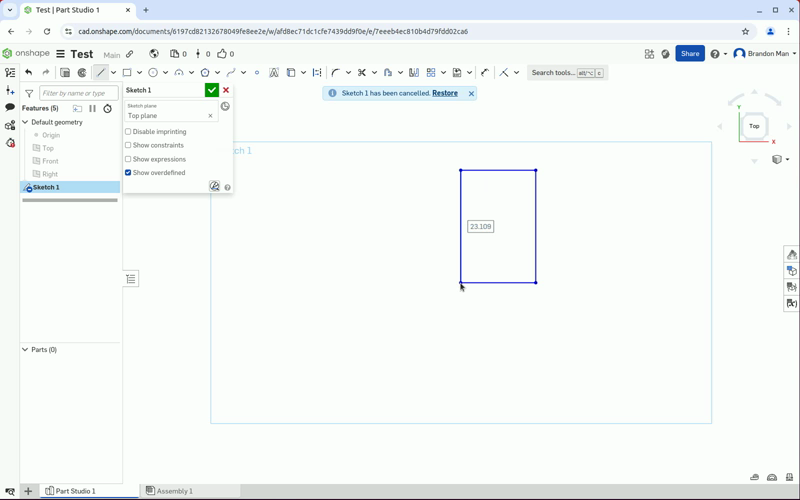
mouse_move(504, 252)
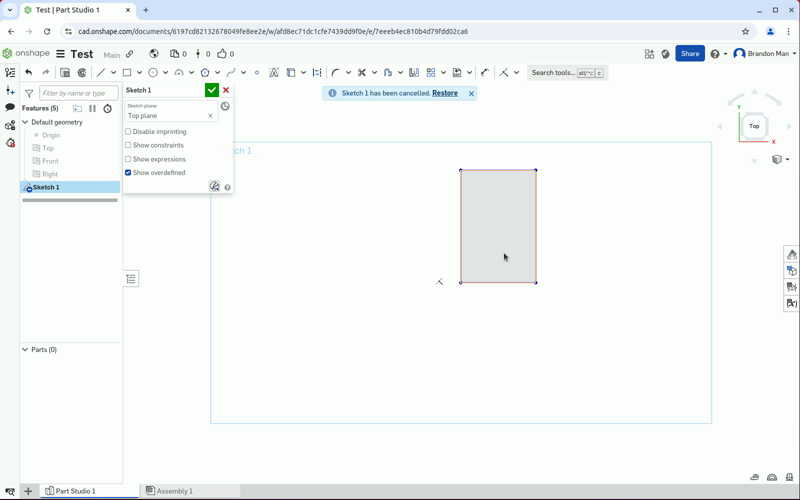
click(504, 252)
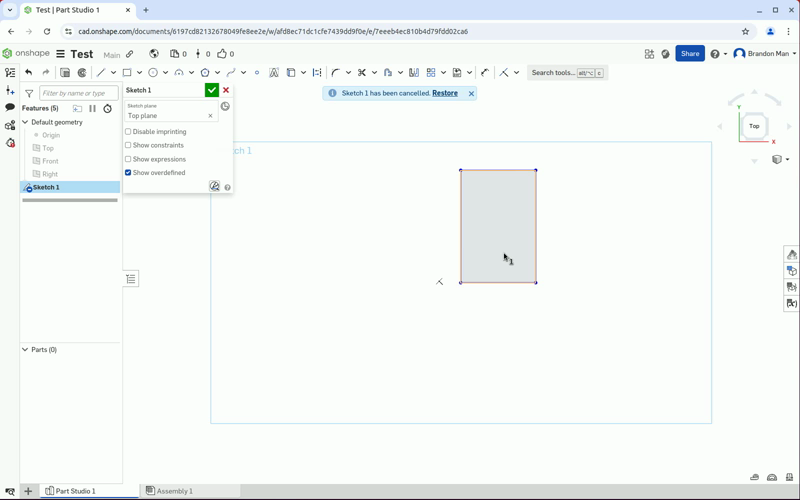
mouse_move(73, 352)
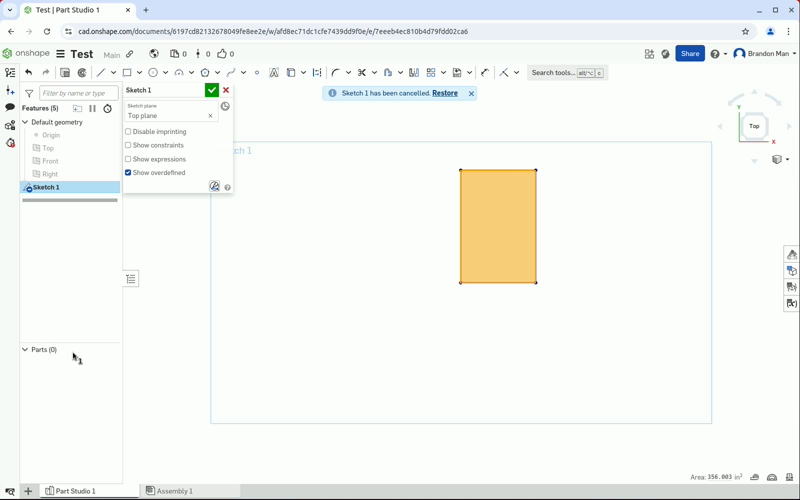
key(shift+y)
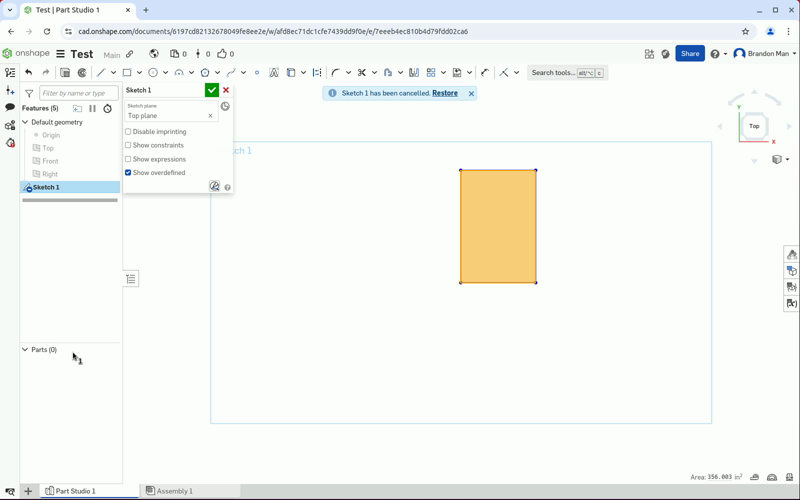
key(shift+e)
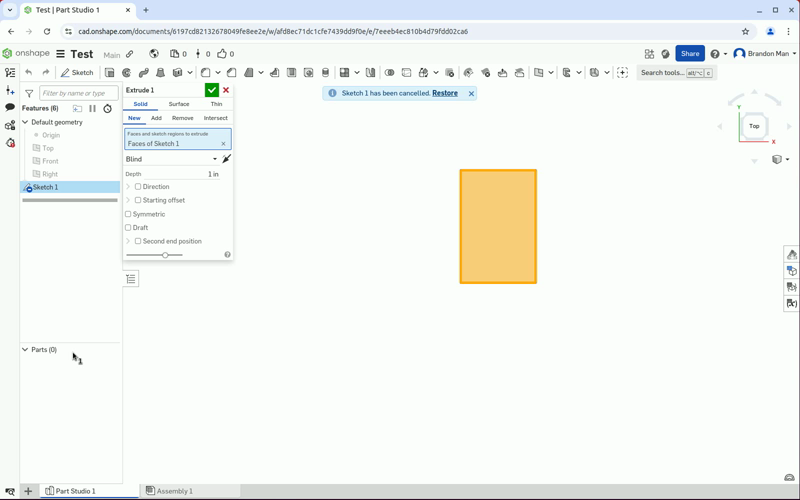
mouse_move(143, 106)
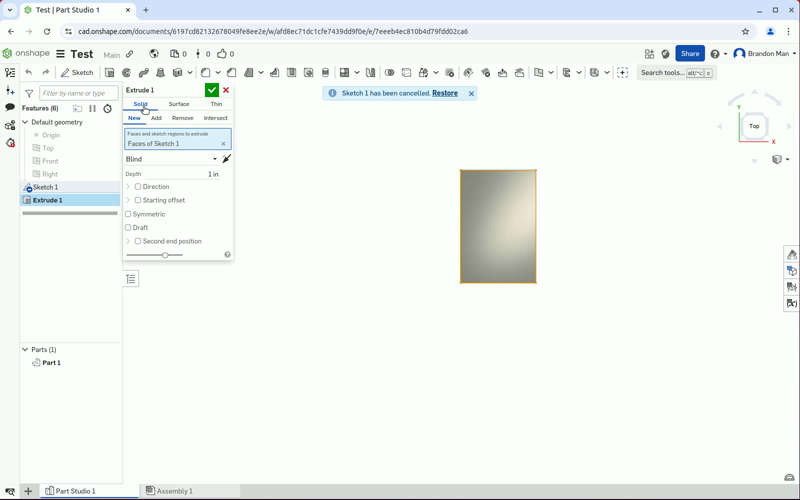
click(143, 106)
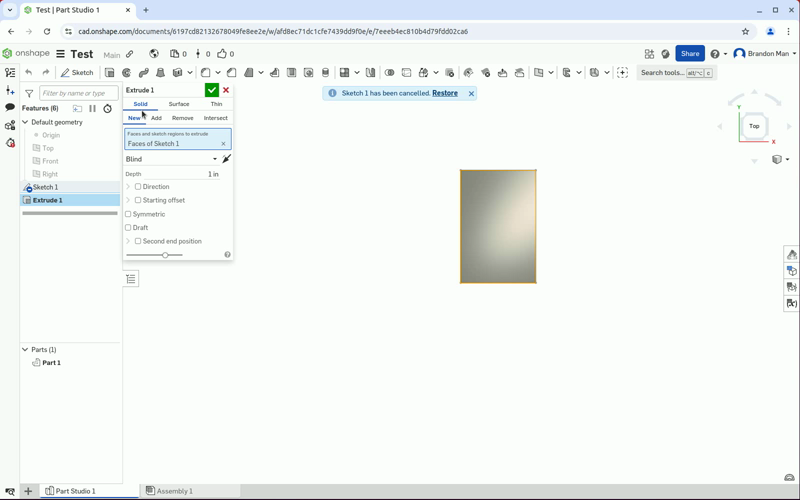
mouse_move(137, 120)
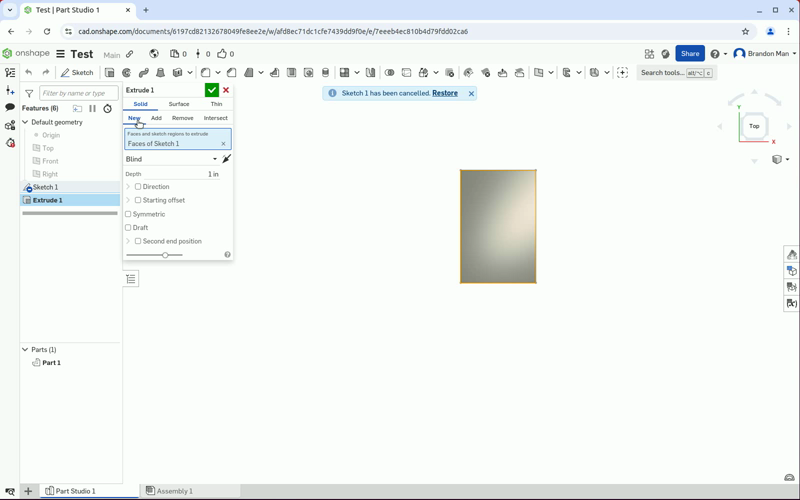
click(137, 120)
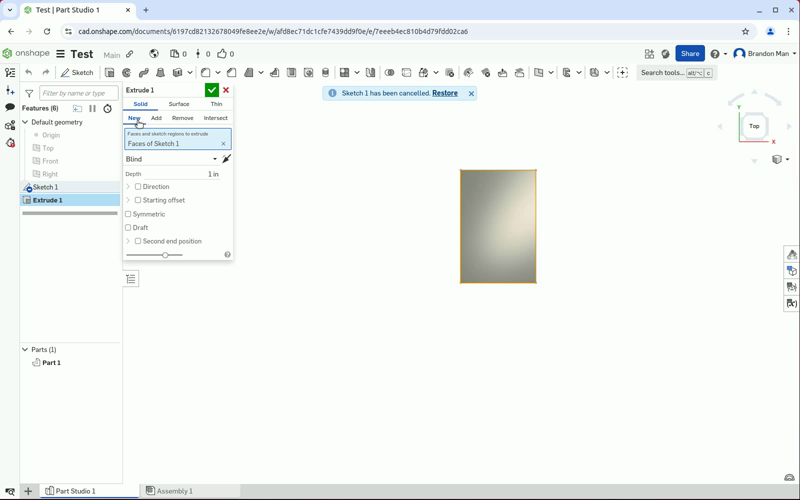
key(tab, 4)
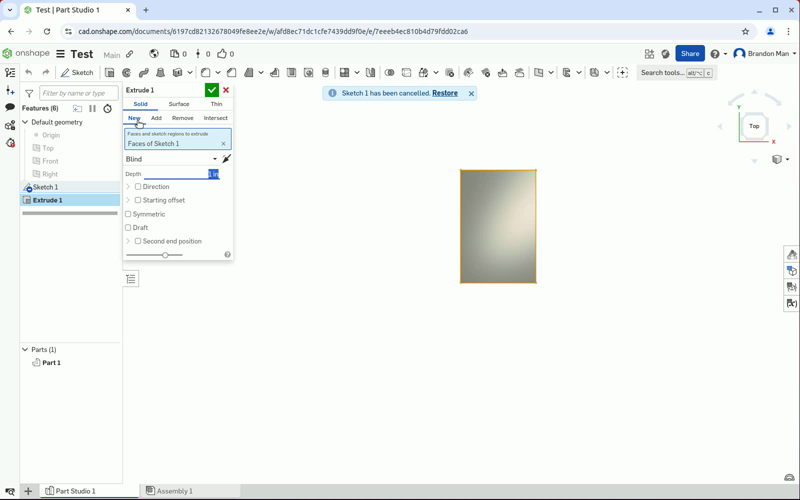
text(9.147)
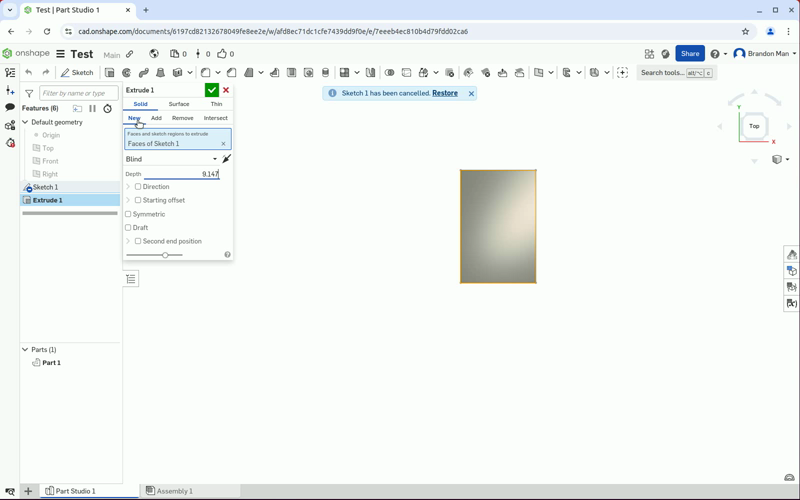
key(enter)
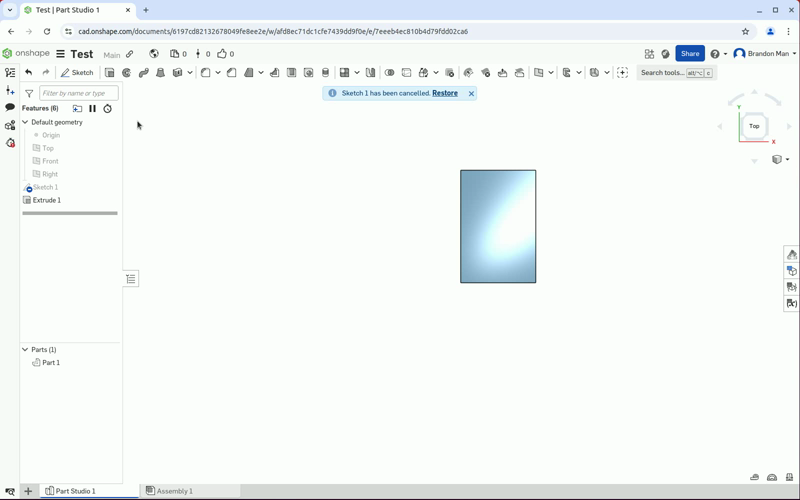
key(shift+h)
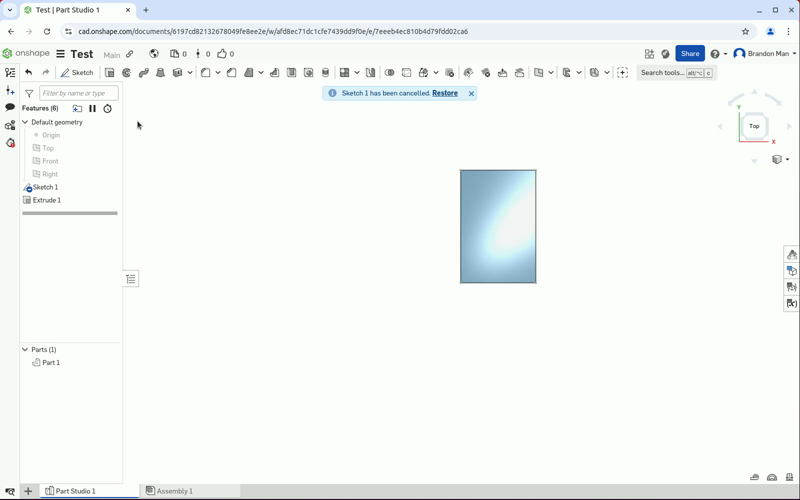
key(shift+h)
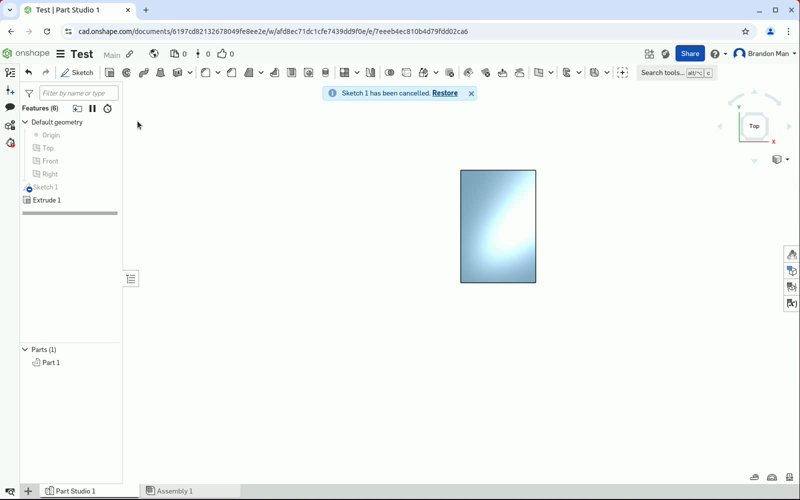
mouse_move(73, 189)
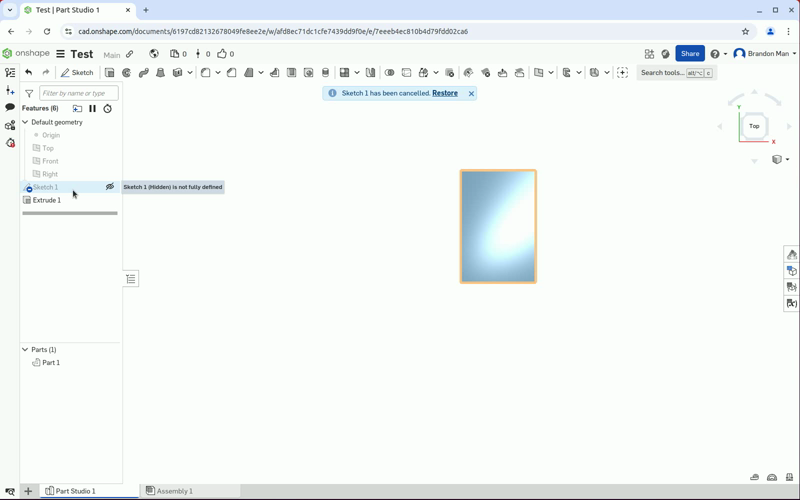
click(73, 189)
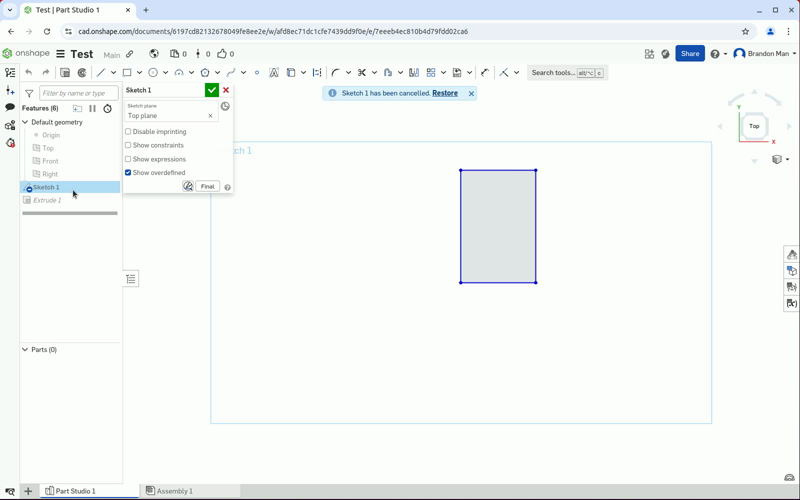
mouse_move(229, 92)
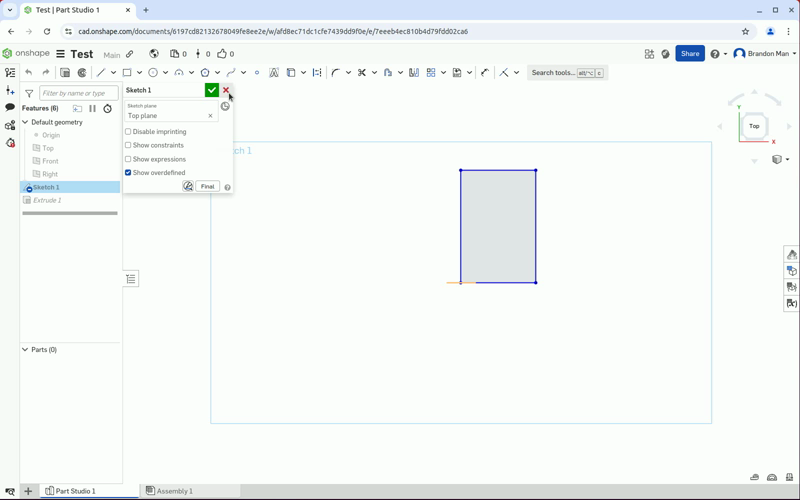
click(229, 92)
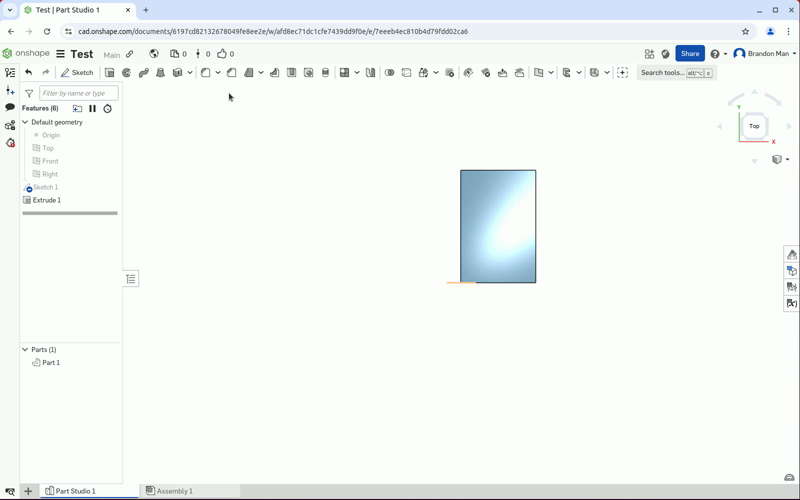
mouse_move(541, 75)
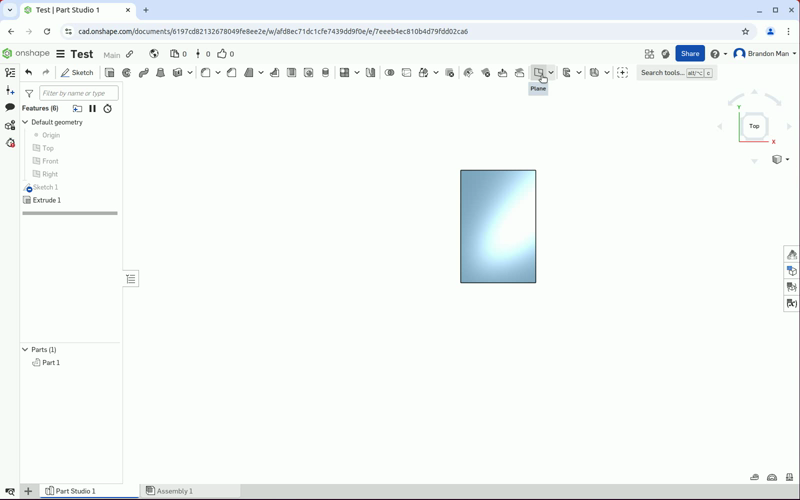
click(541, 75)
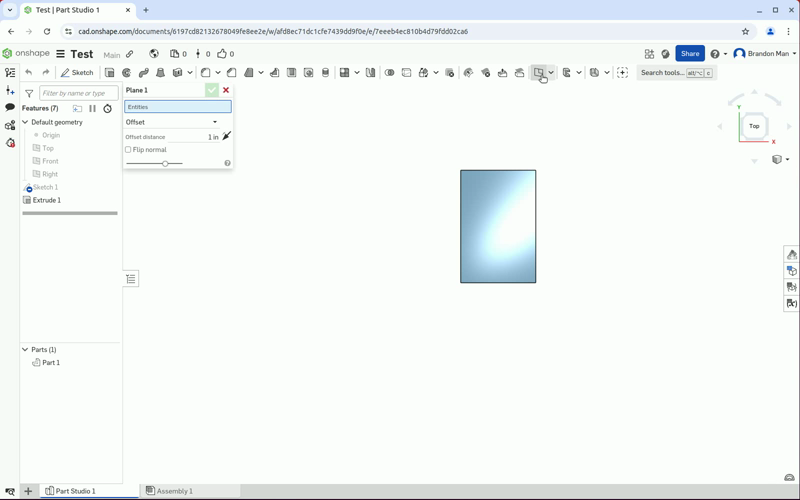
mouse_move(73, 150)
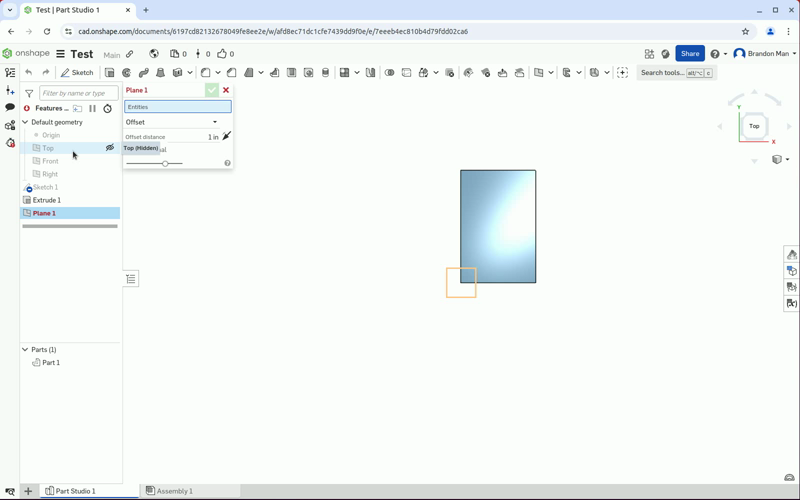
click(73, 150)
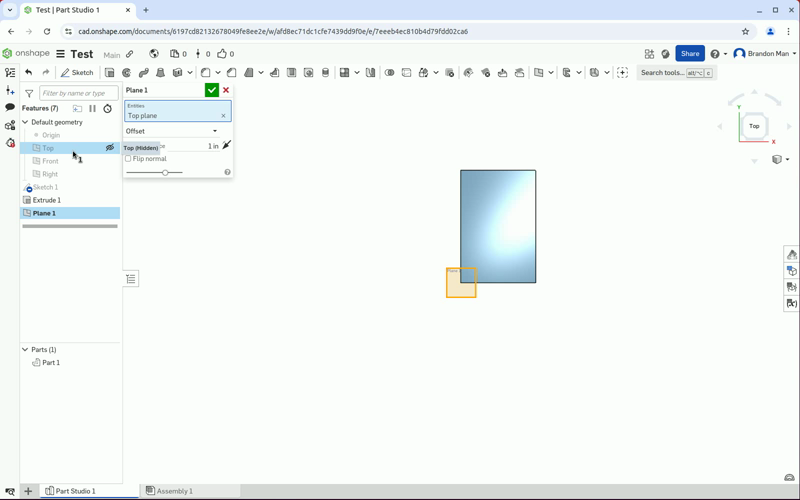
key(tab, 2)
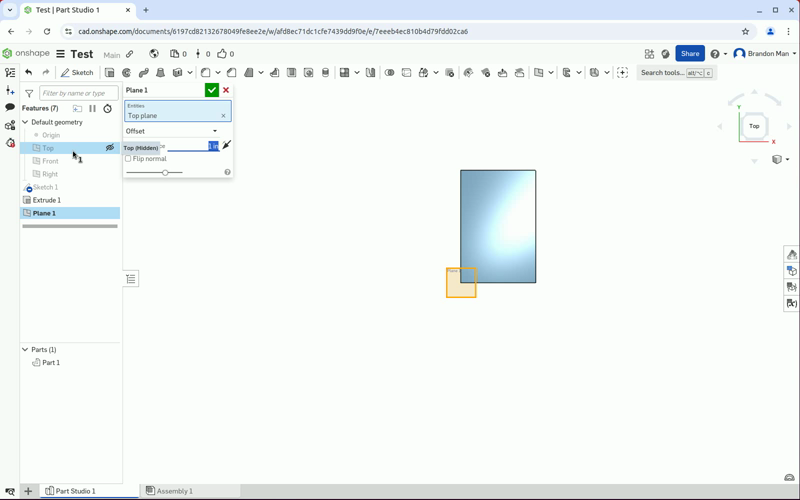
text(9.151)
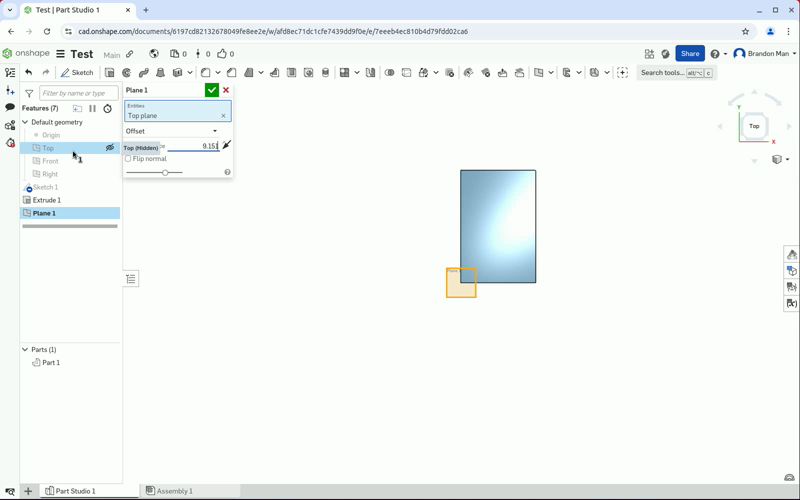
key(enter, 2)
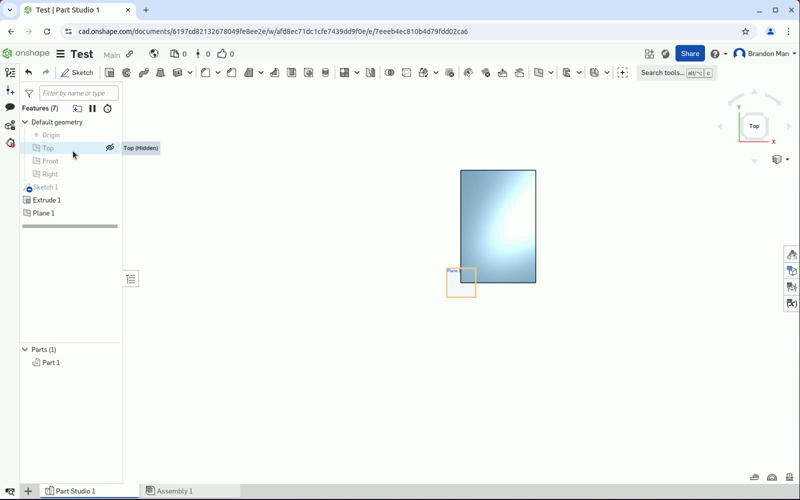
key(shift+s)
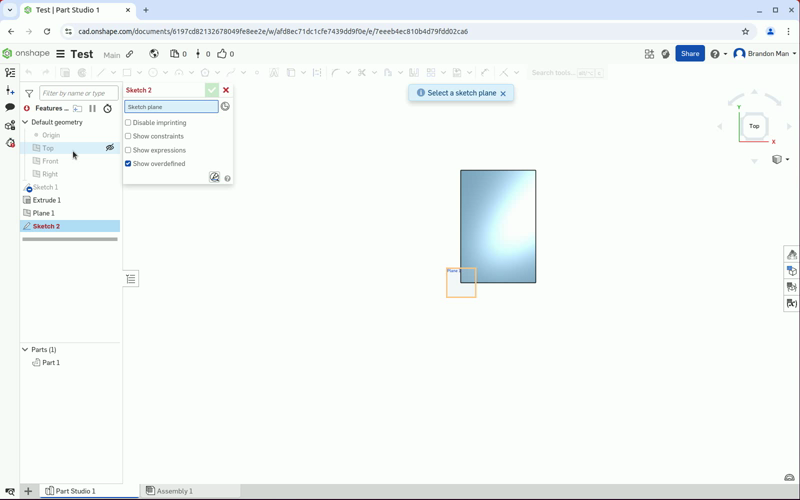
mouse_move(73, 215)
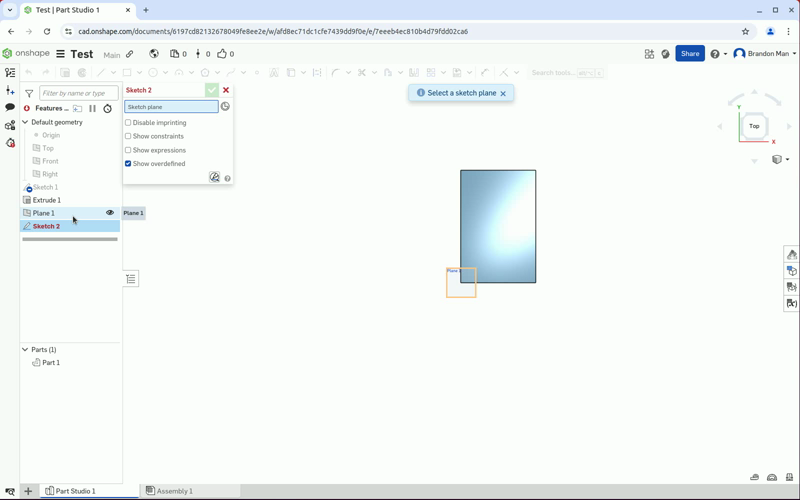
click(73, 215)
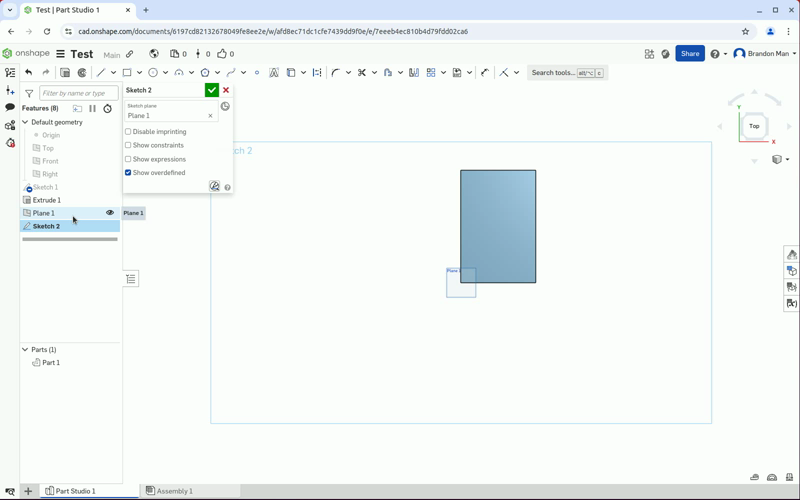
mouse_move(73, 352)
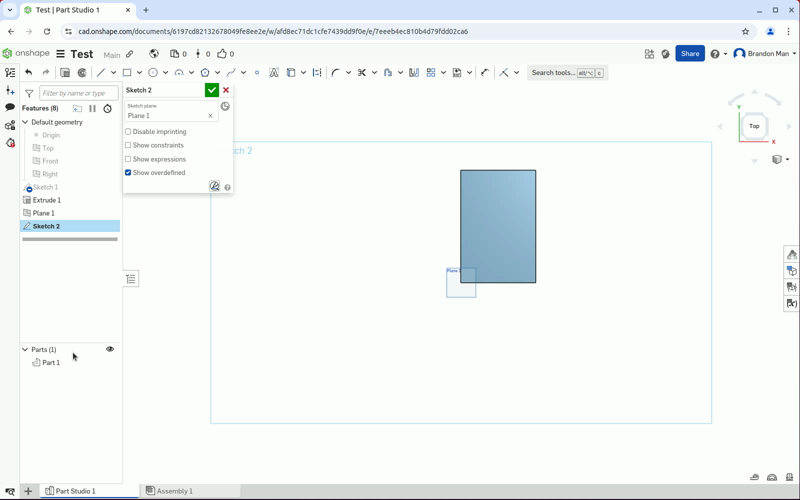
key(y)
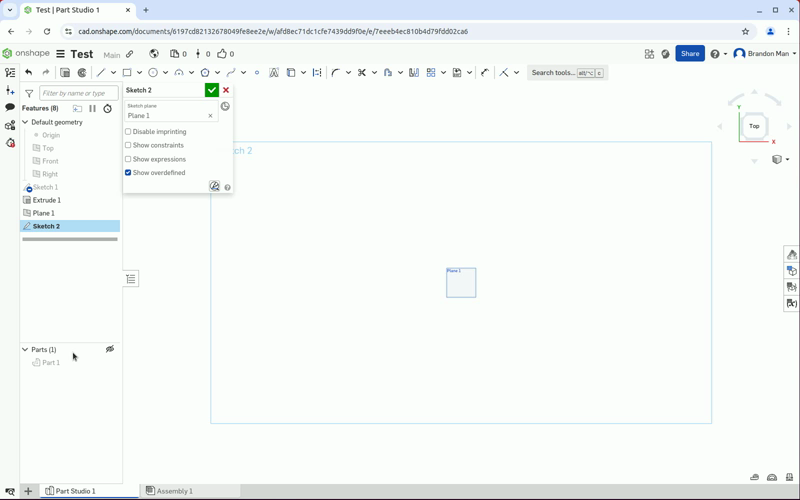
key(l)
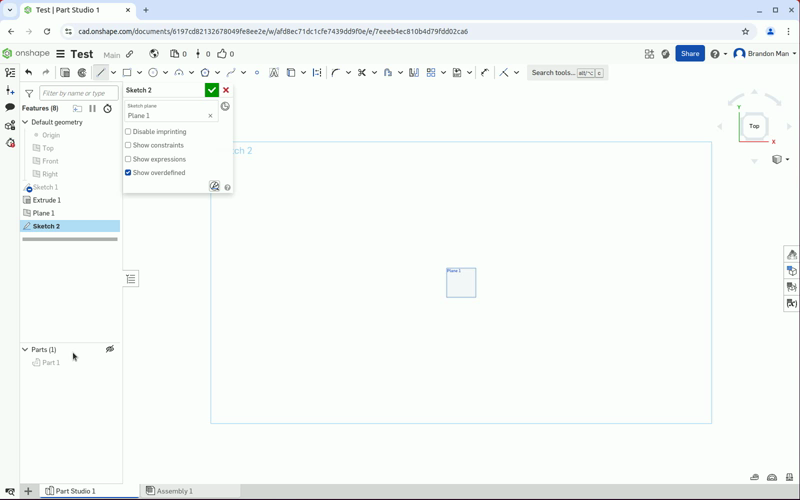
key_down(shift)
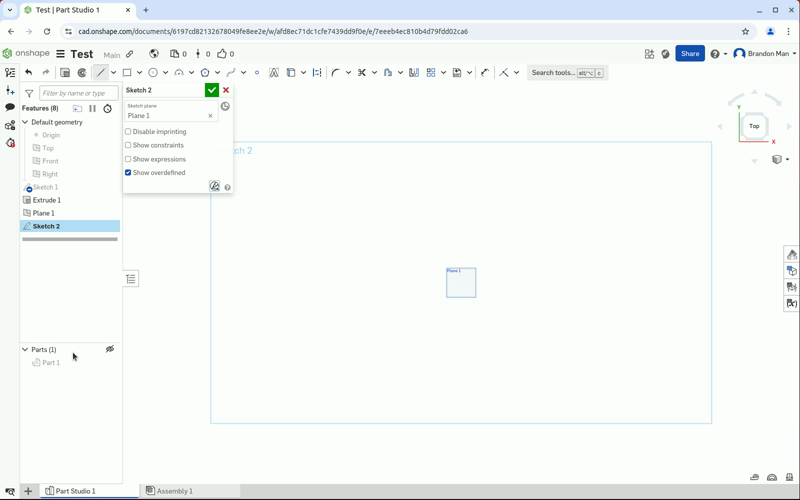
mouse_move(460, 282)
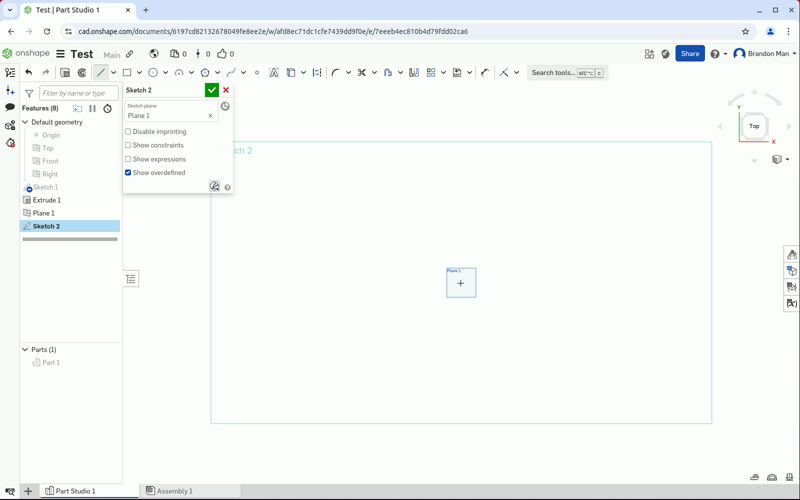
click(460, 282)
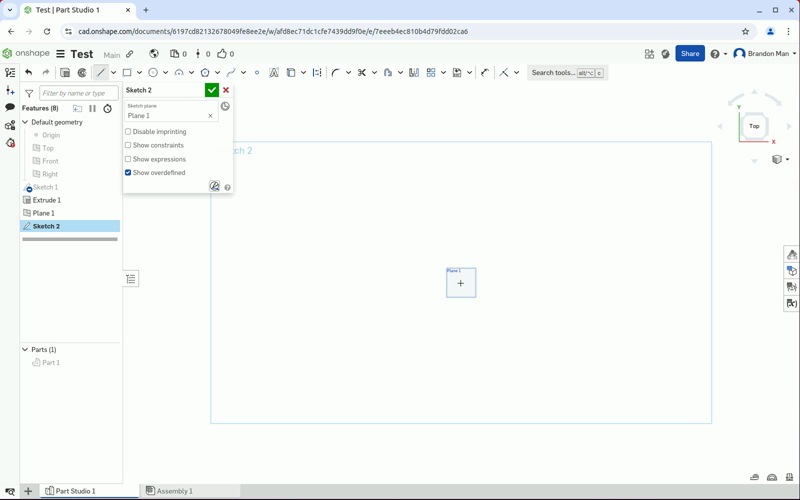
key_up(shift)
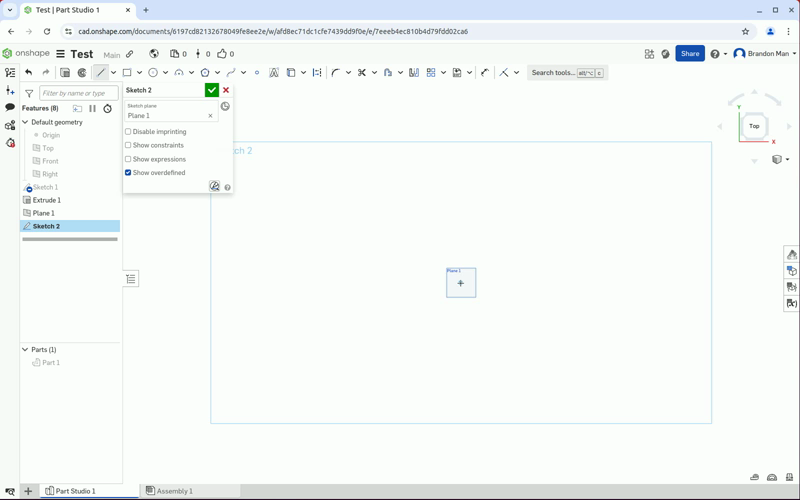
key_down(shift)
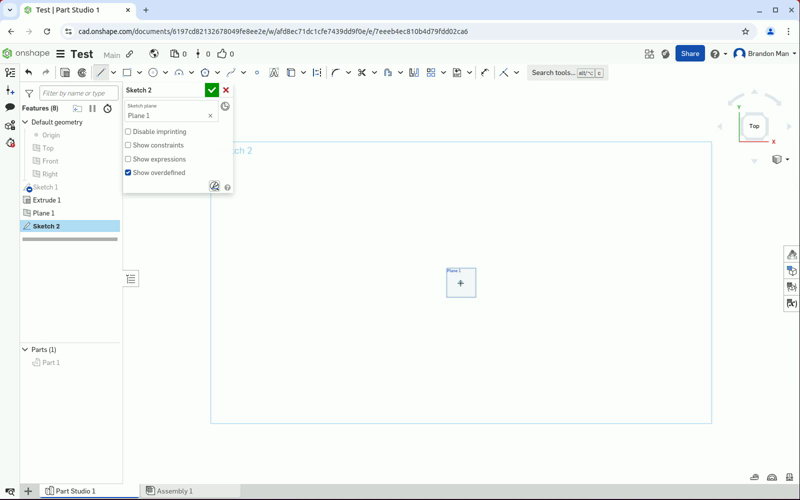
mouse_move(490, 282)
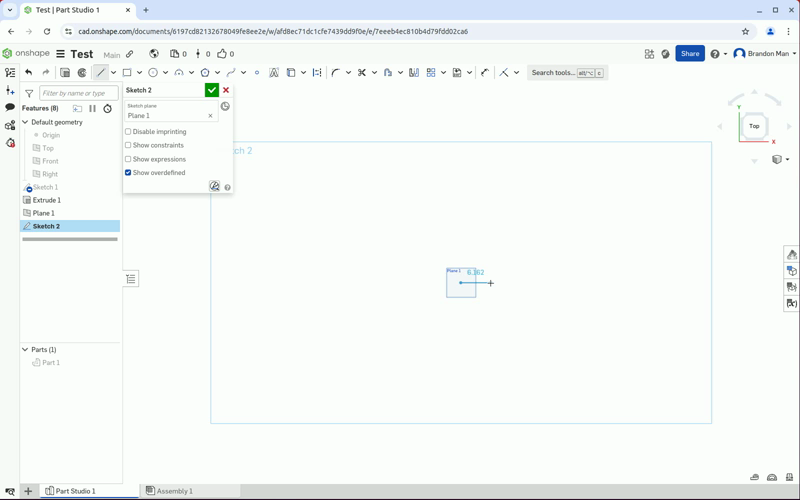
mouse_move(483, 282)
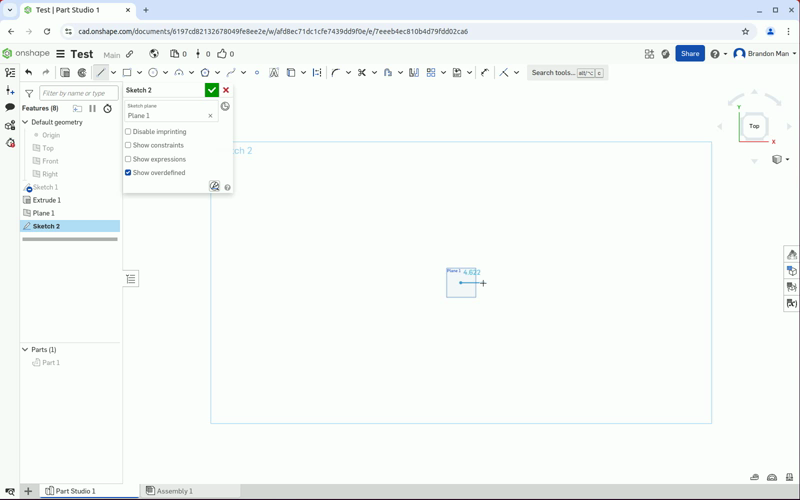
click(483, 282)
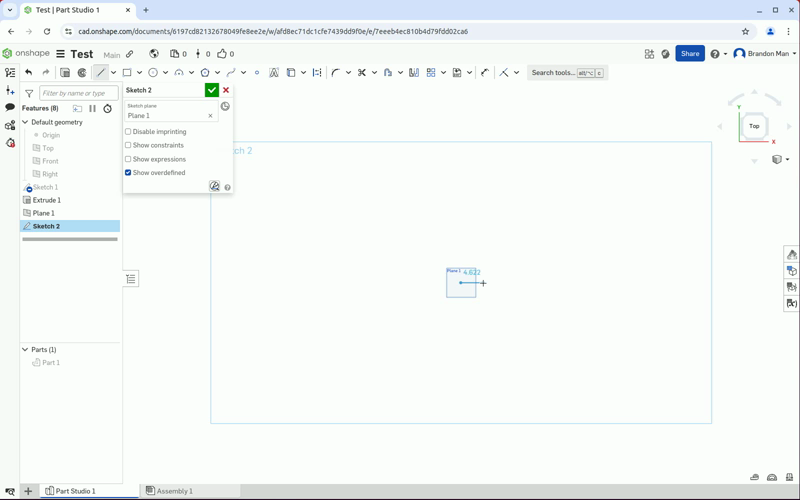
key_up(shift)
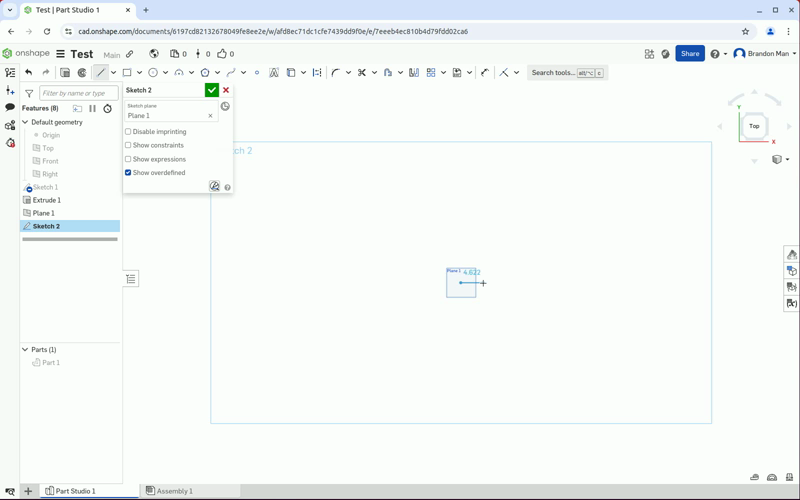
key_down(shift)
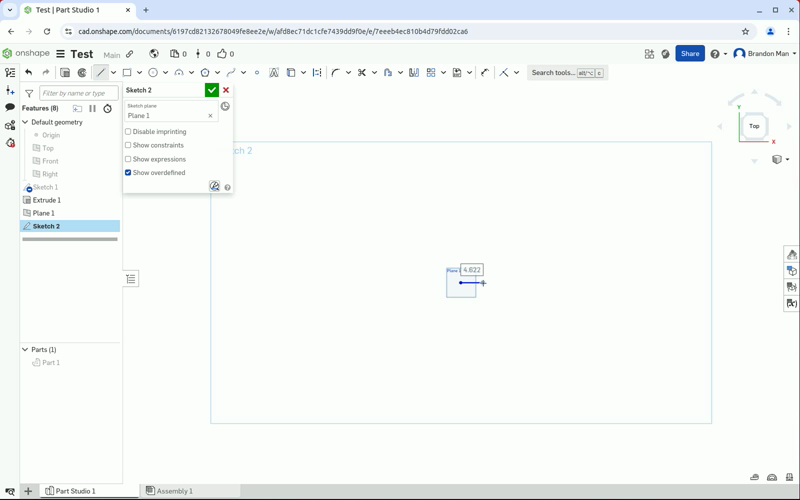
mouse_move(483, 170)
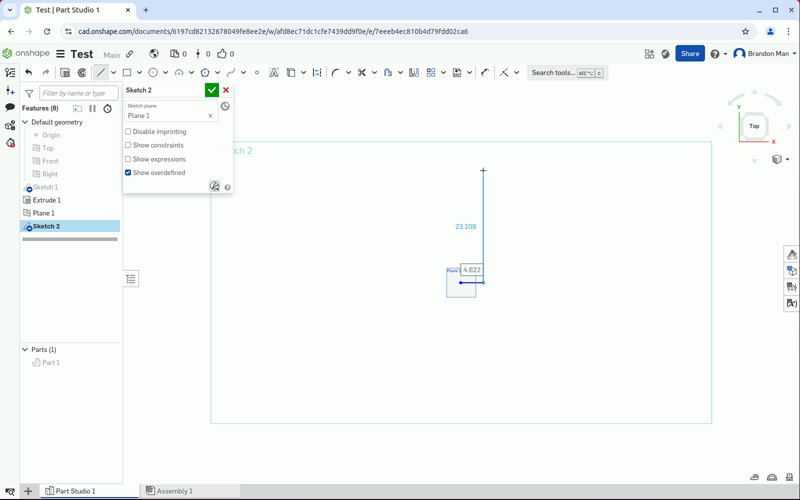
click(483, 170)
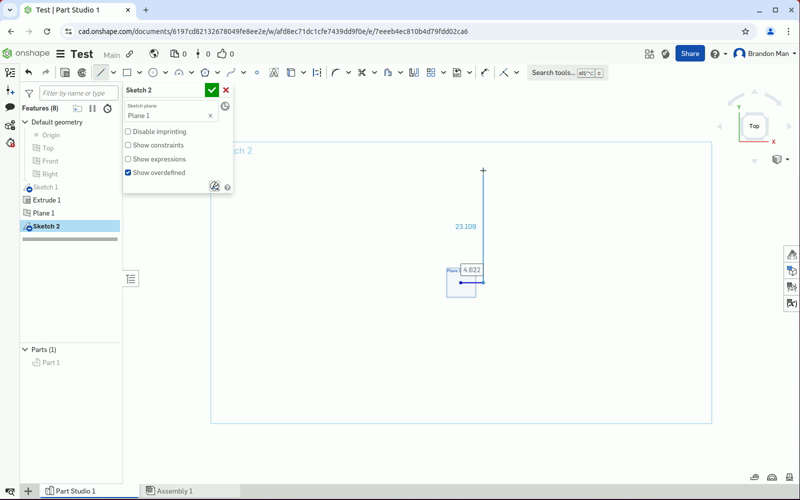
key_up(shift)
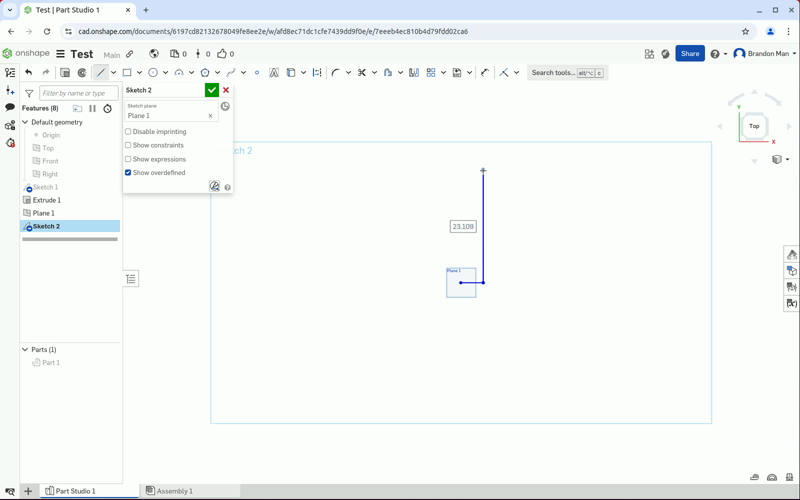
key_down(shift)
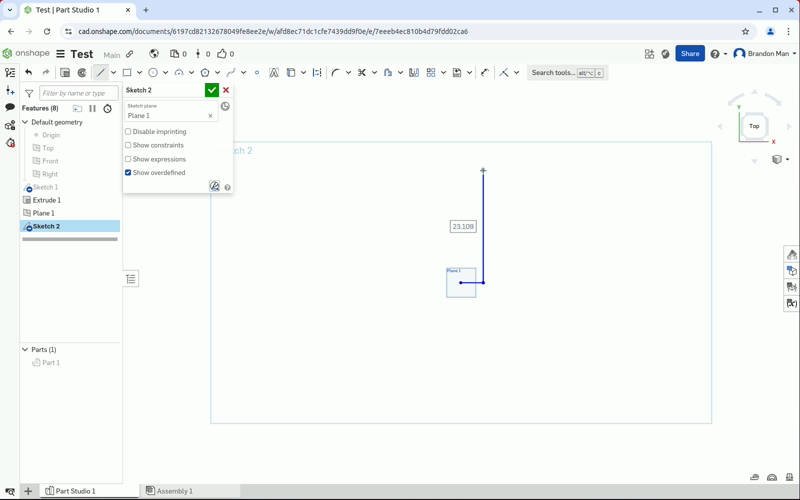
mouse_move(513, 170)
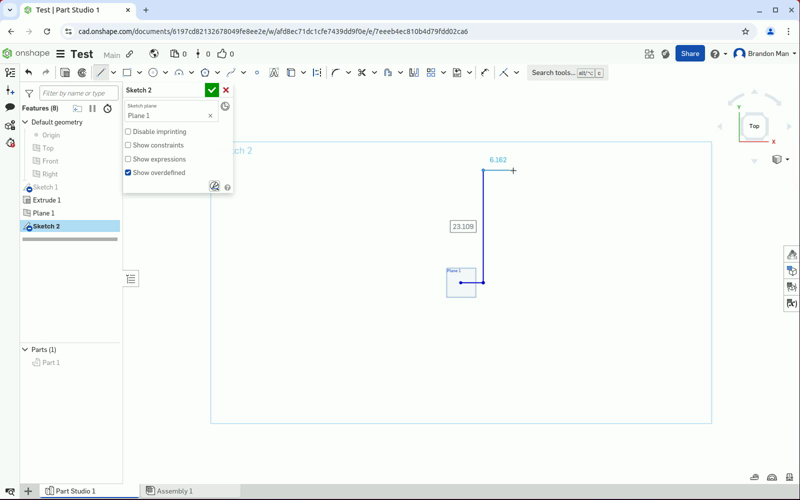
mouse_move(460, 170)
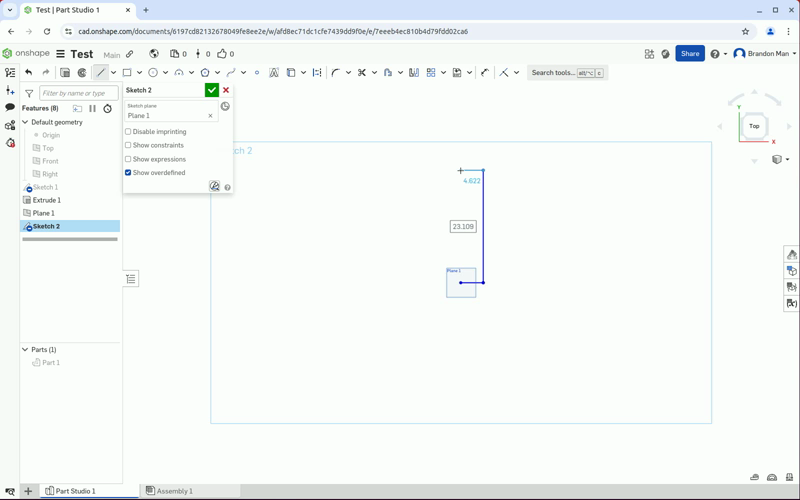
click(460, 170)
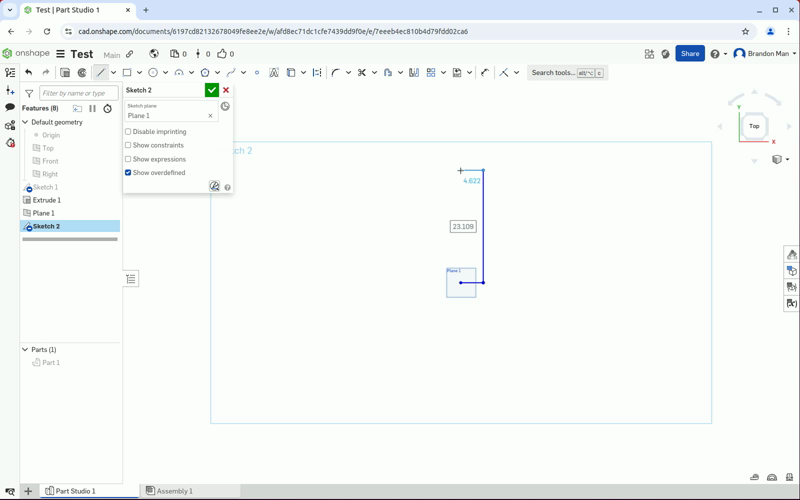
key_up(shift)
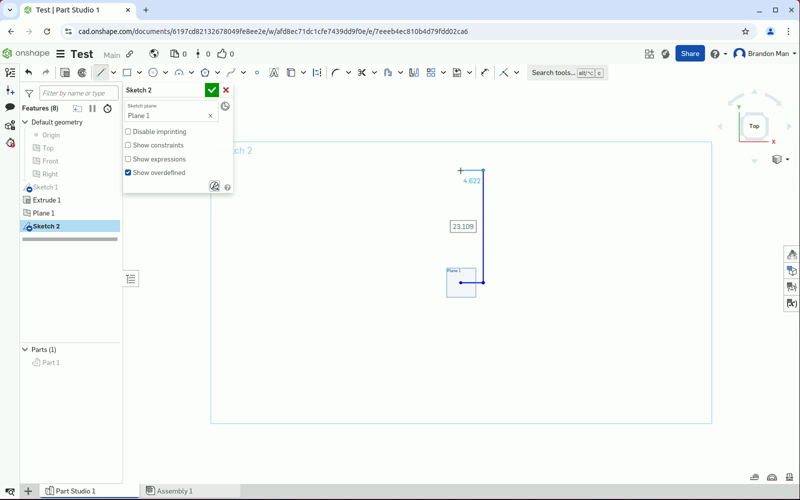
key_down(shift)
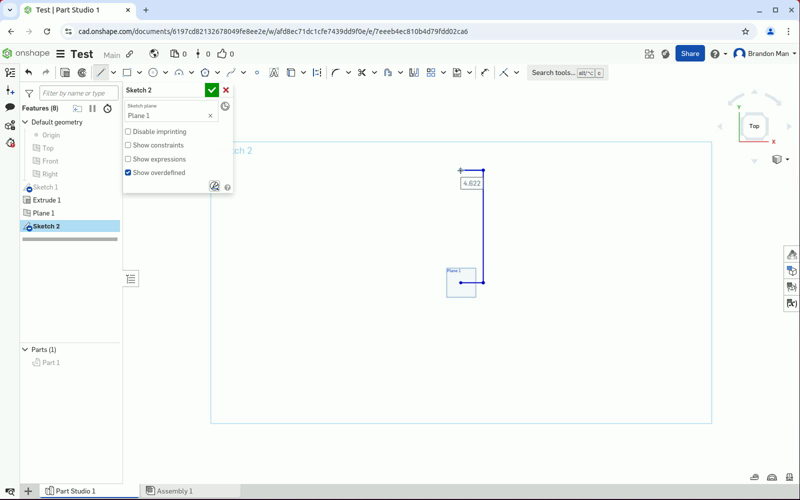
mouse_move(460, 282)
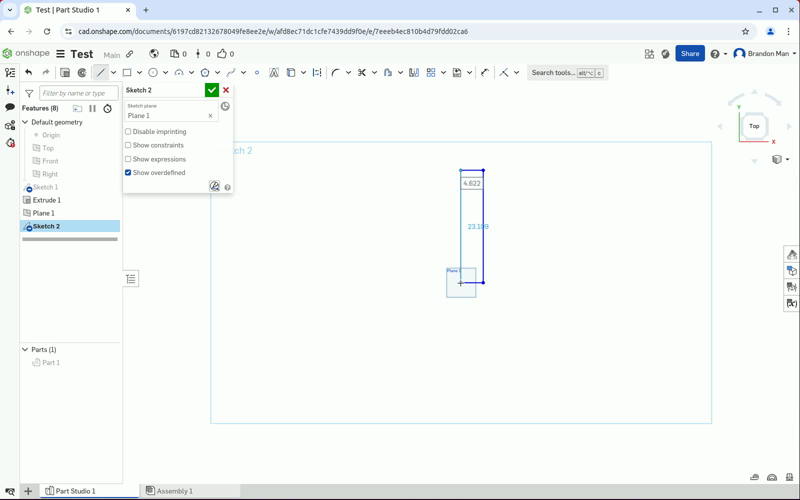
key_up(shift)
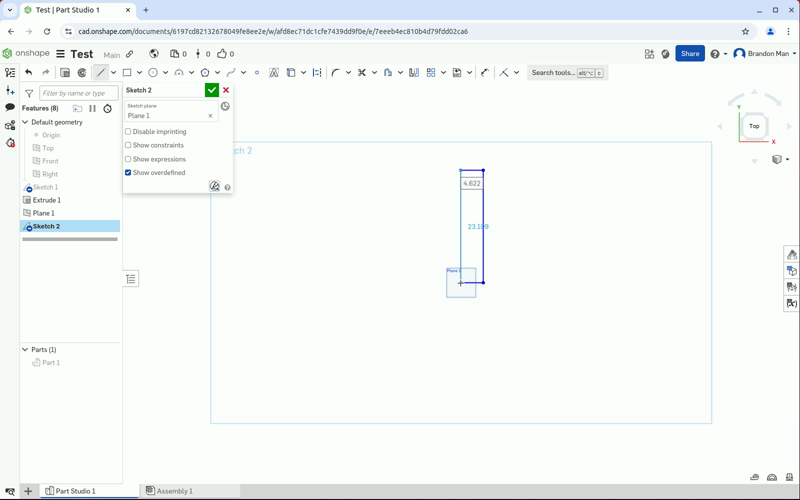
click(460, 282)
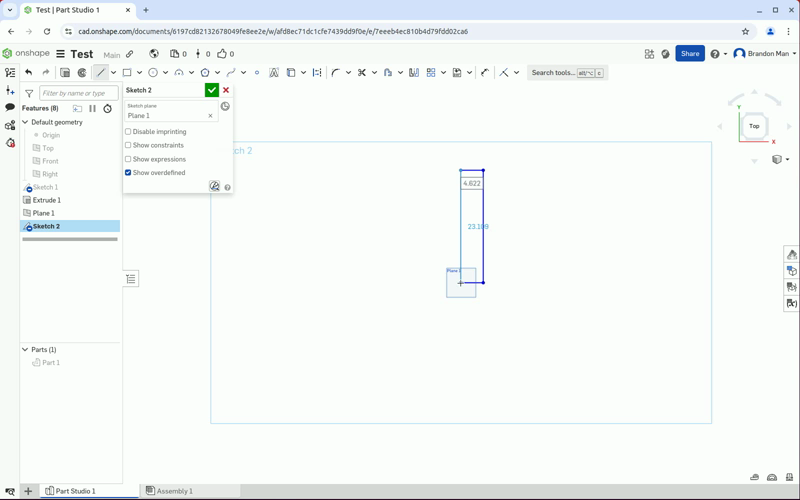
key(esc)
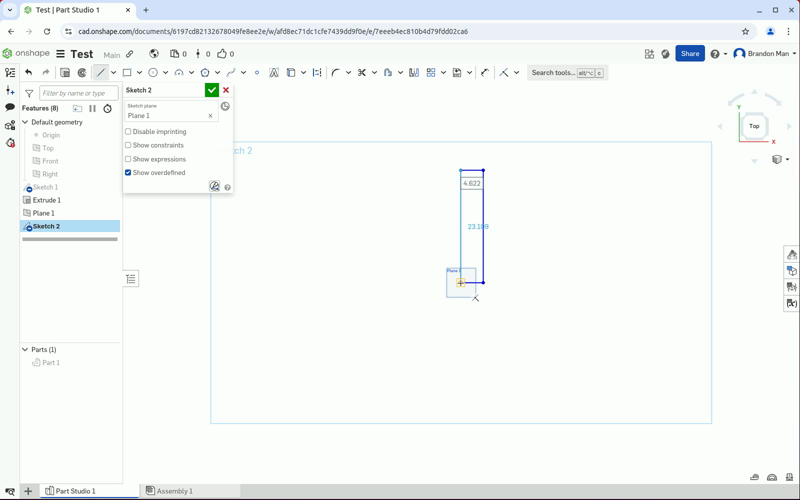
mouse_move(462, 185)
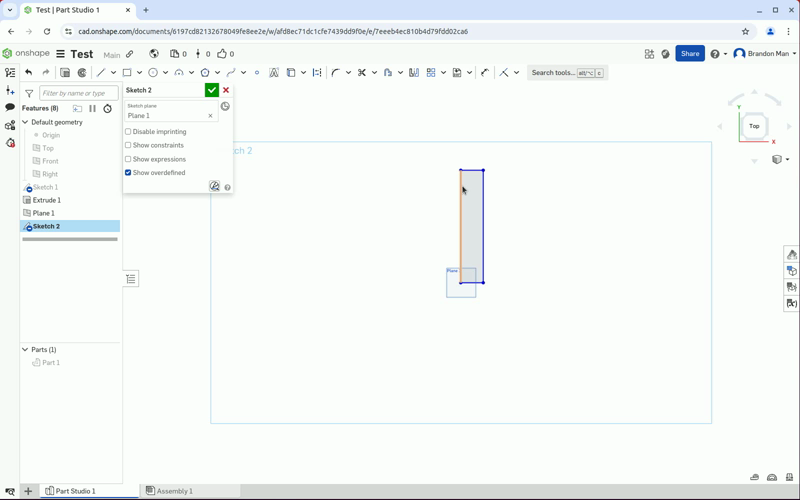
click(462, 185)
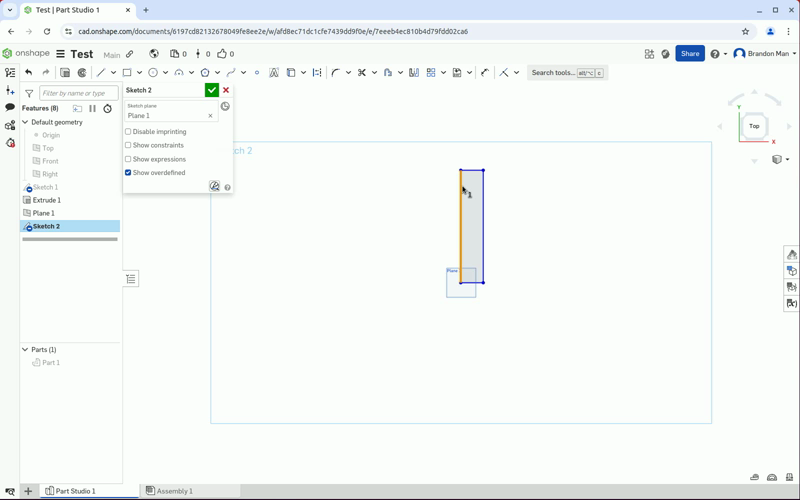
mouse_move(73, 352)
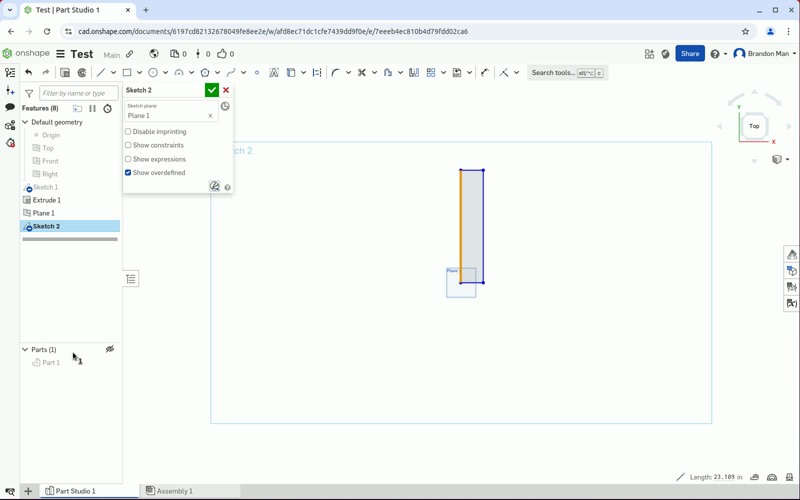
key(shift+y)
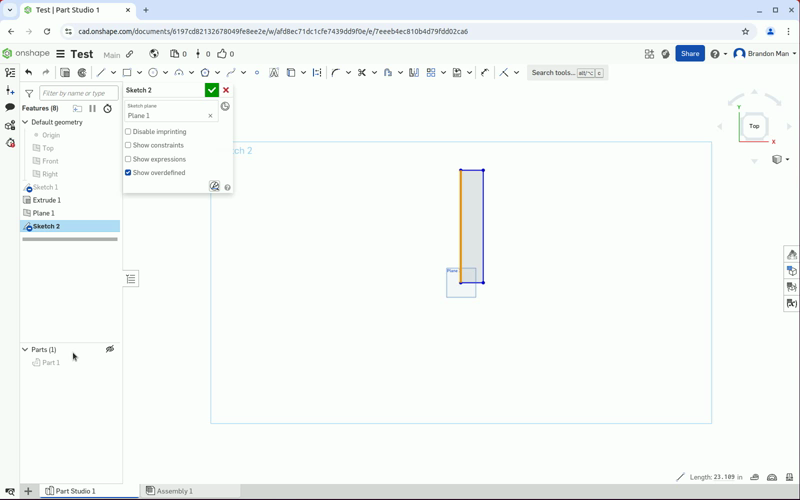
key(shift+e)
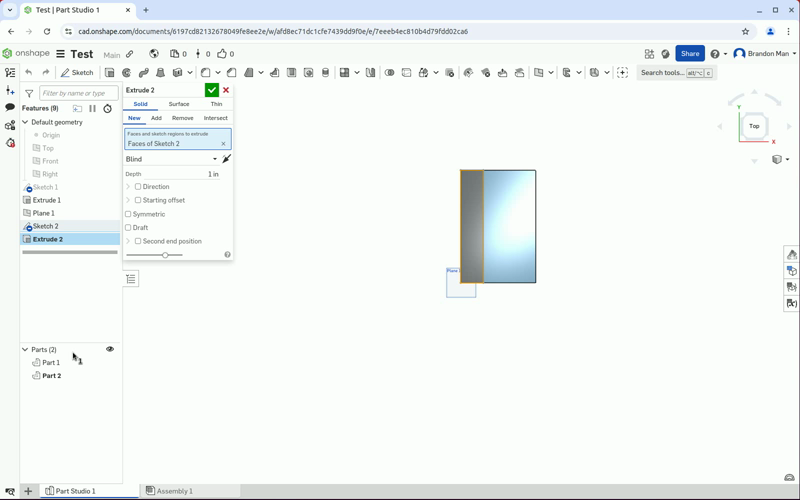
mouse_move(143, 106)
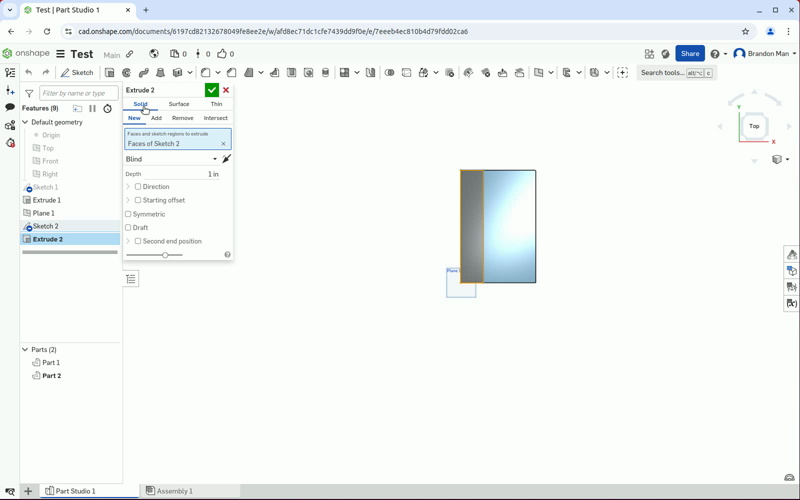
click(143, 106)
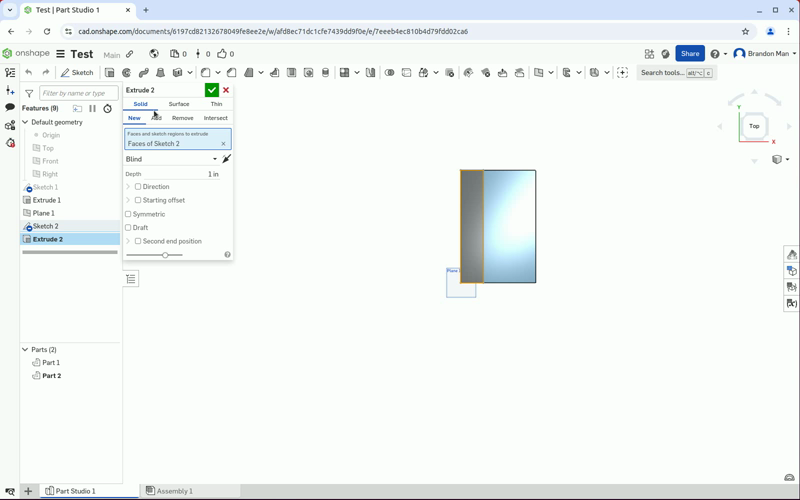
mouse_move(186, 120)
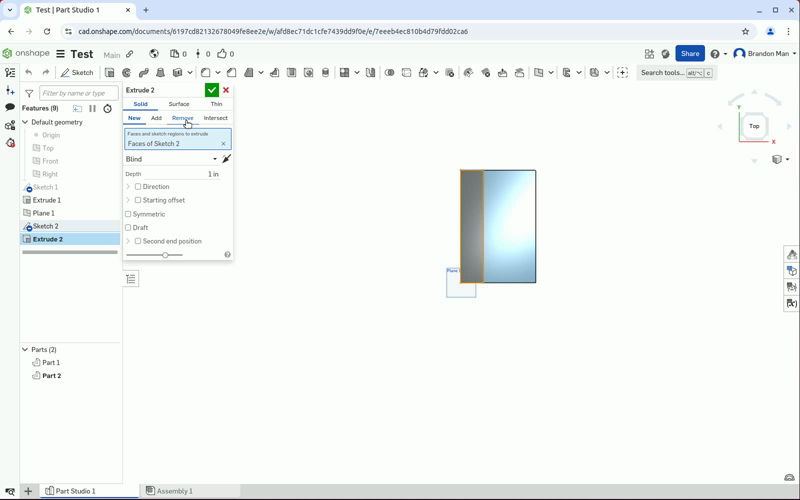
click(186, 120)
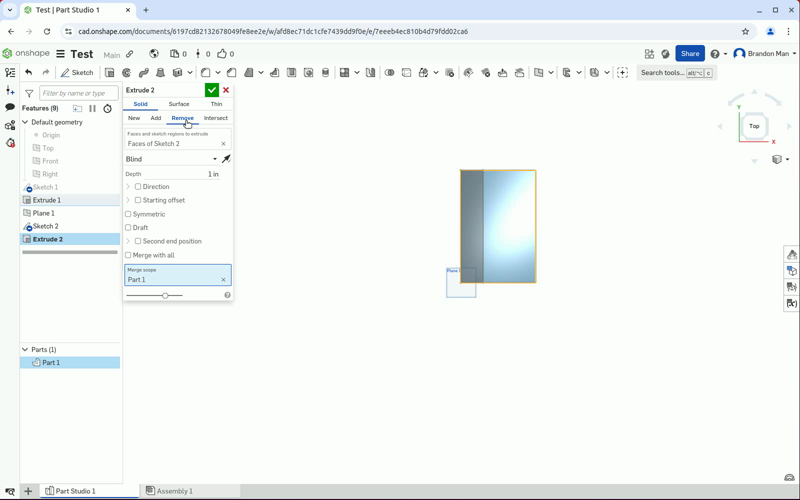
key(tab, 4)
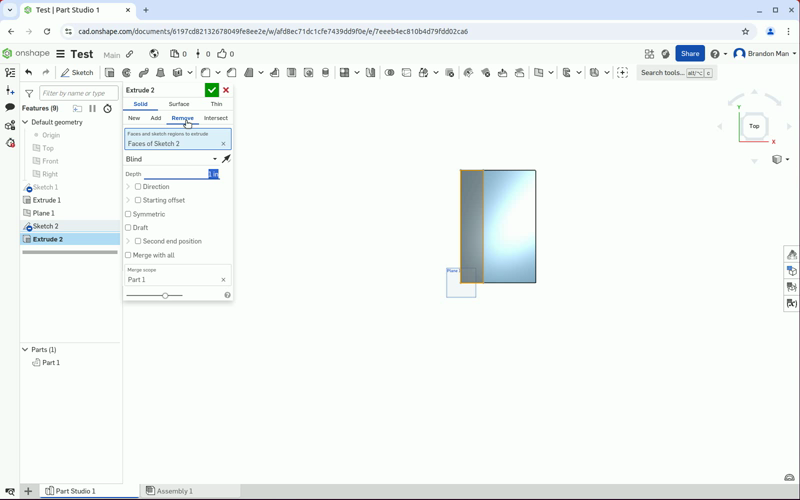
text(4.574)
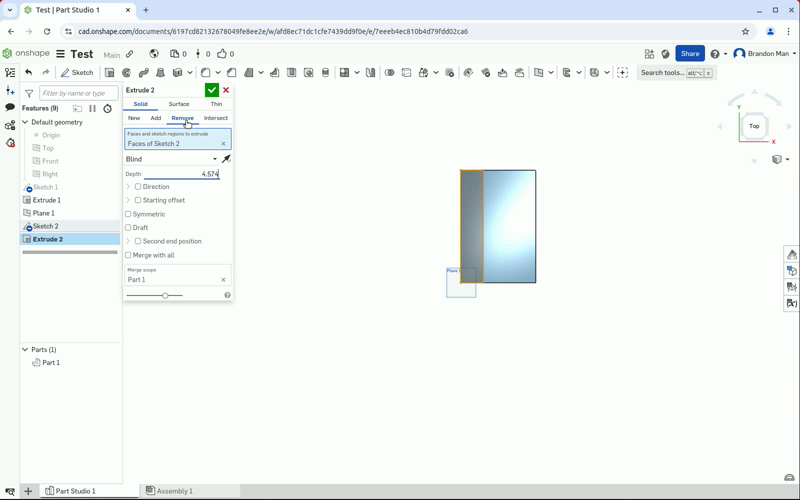
key(tab, 6)
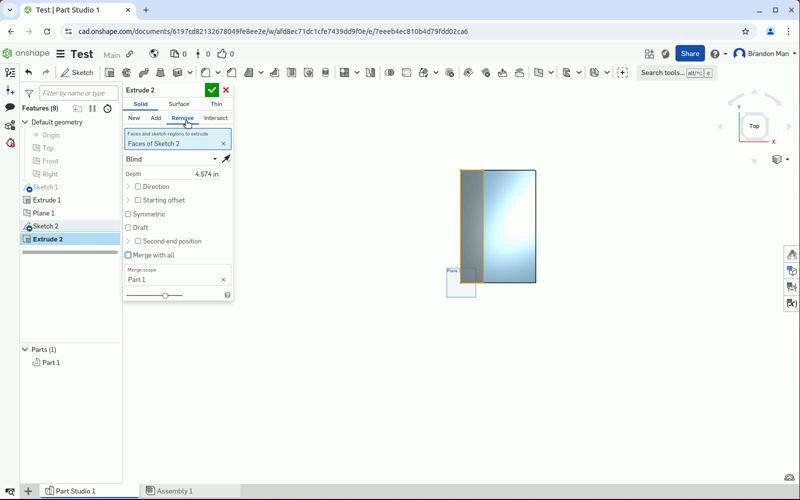
key(space)
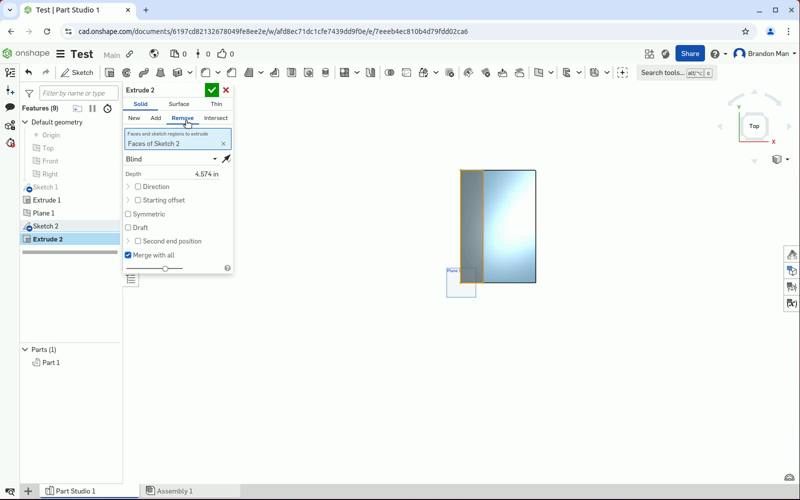
key(enter)
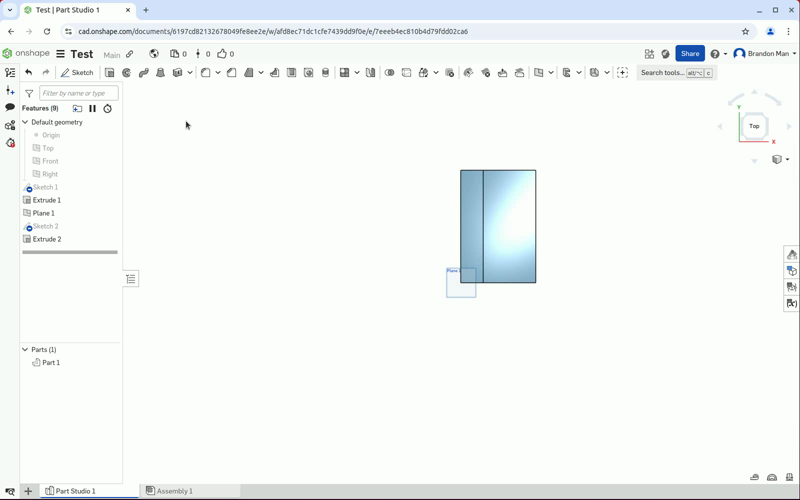
key(shift+h)
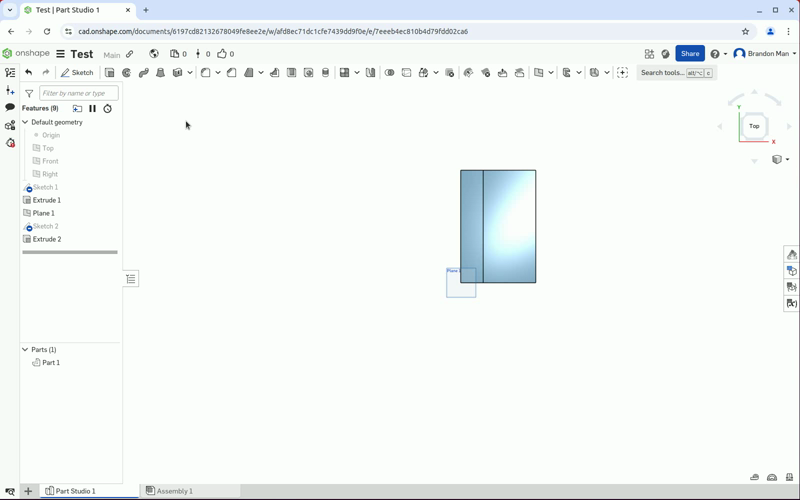
key(shift+h)
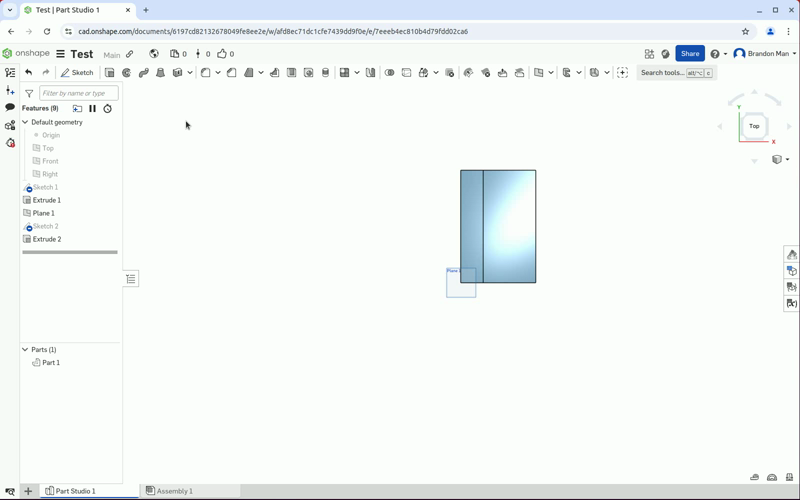
mouse_move(73, 189)
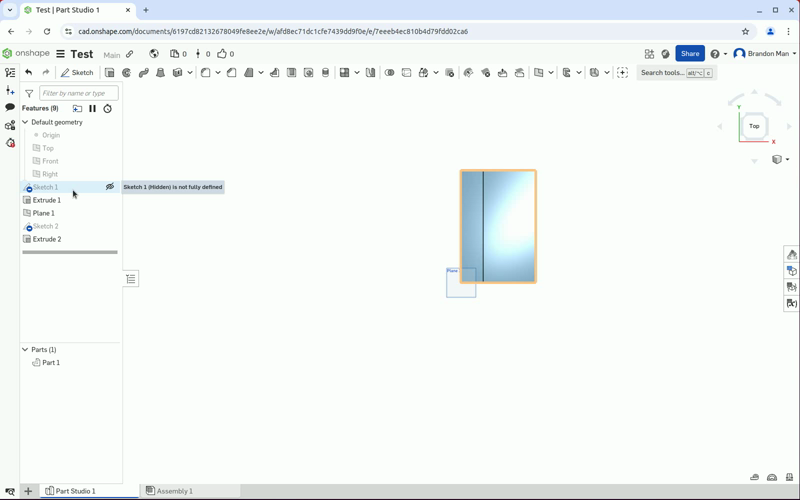
click(73, 189)
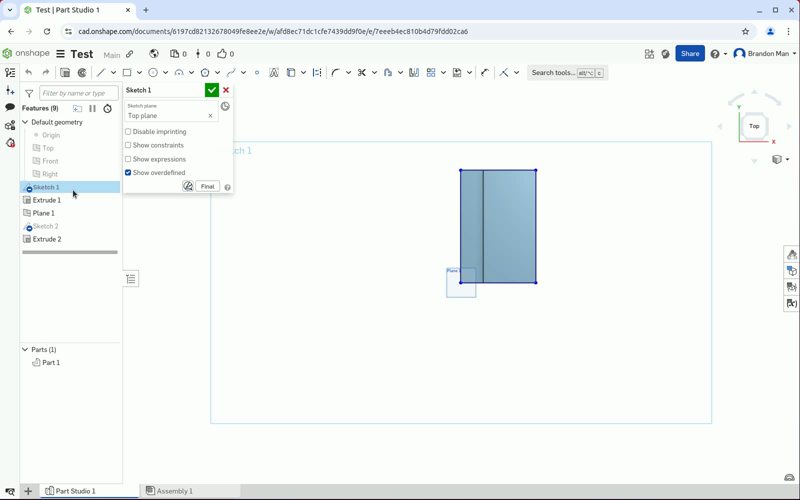
mouse_move(229, 92)
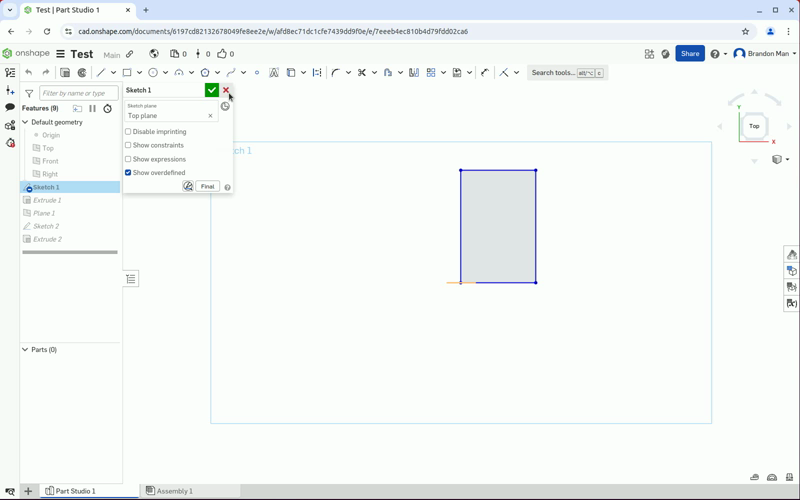
click(229, 92)
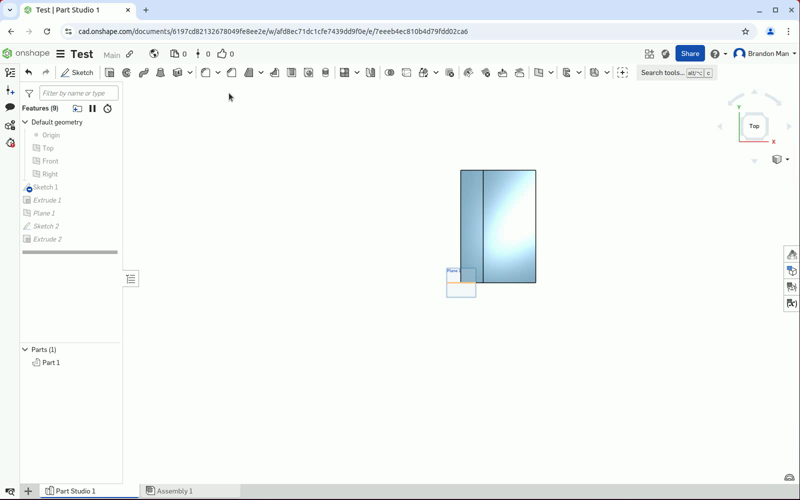
key(shift+s)
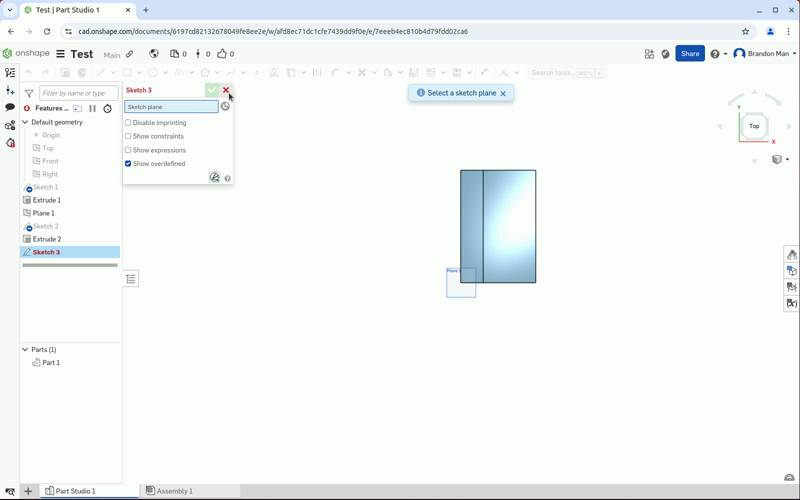
mouse_move(73, 215)
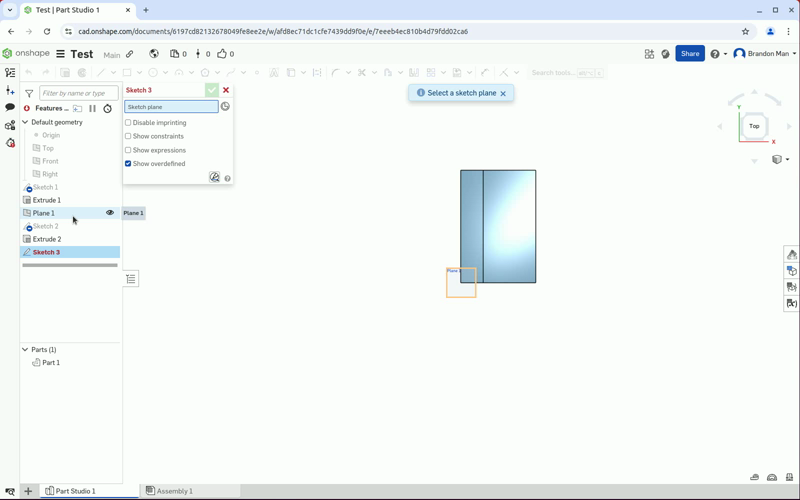
click(73, 215)
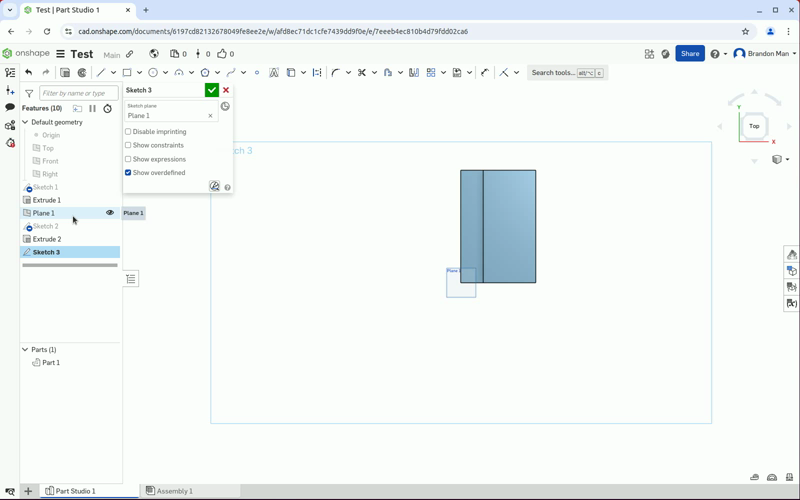
mouse_move(73, 352)
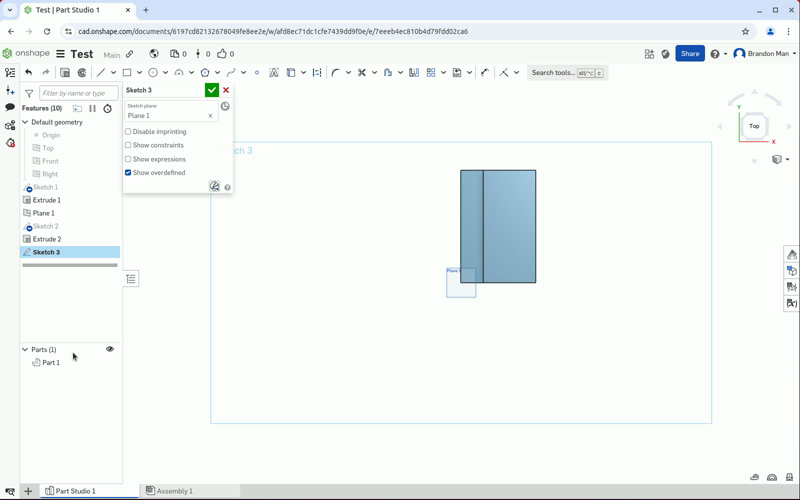
key(y)
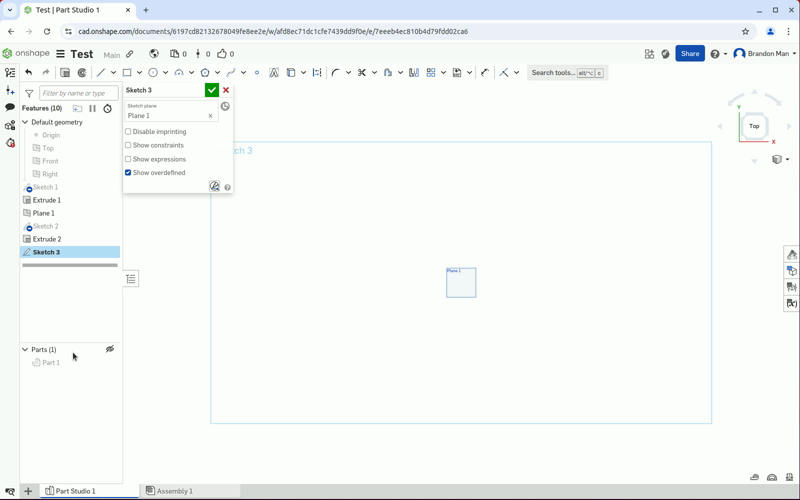
key(c)
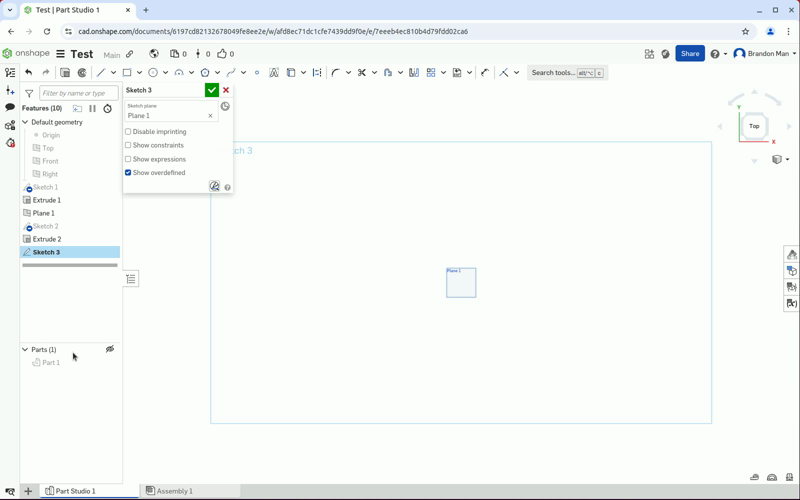
key_down(shift)
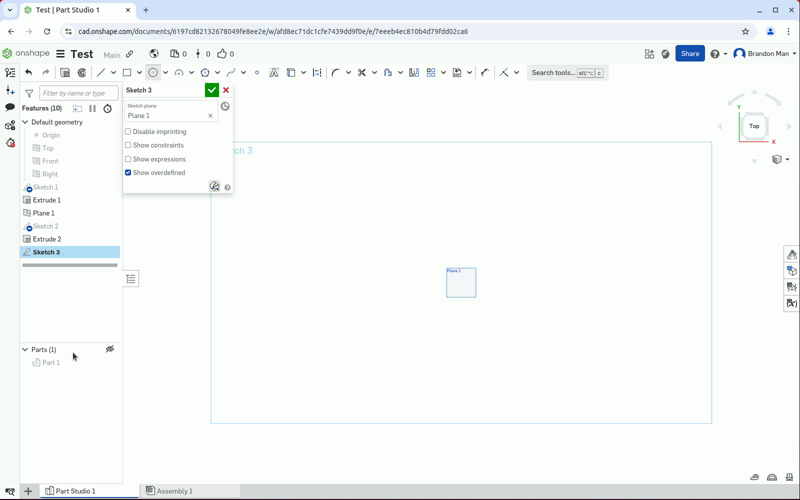
mouse_move(510, 226)
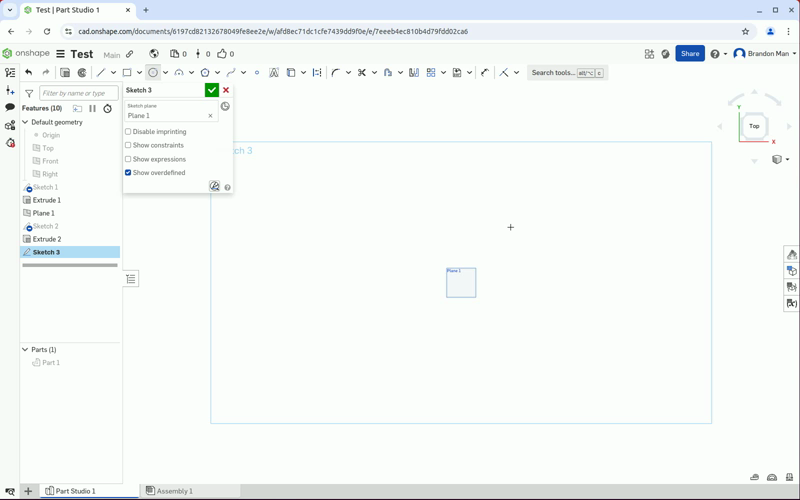
click(510, 226)
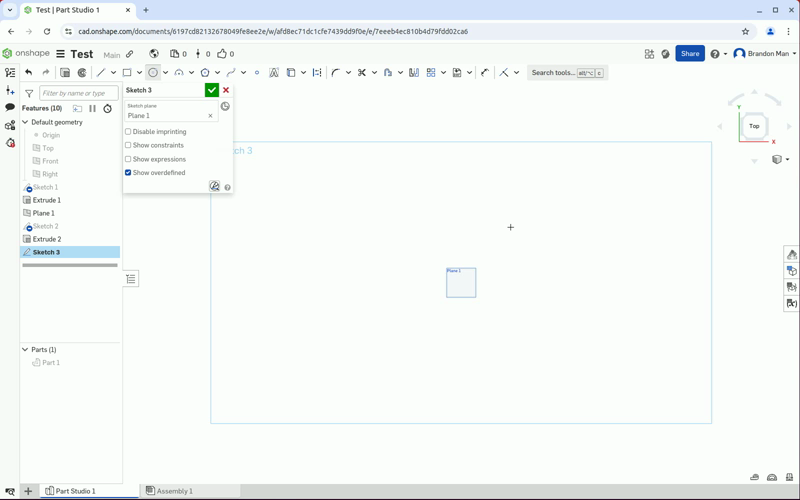
key_up(shift)
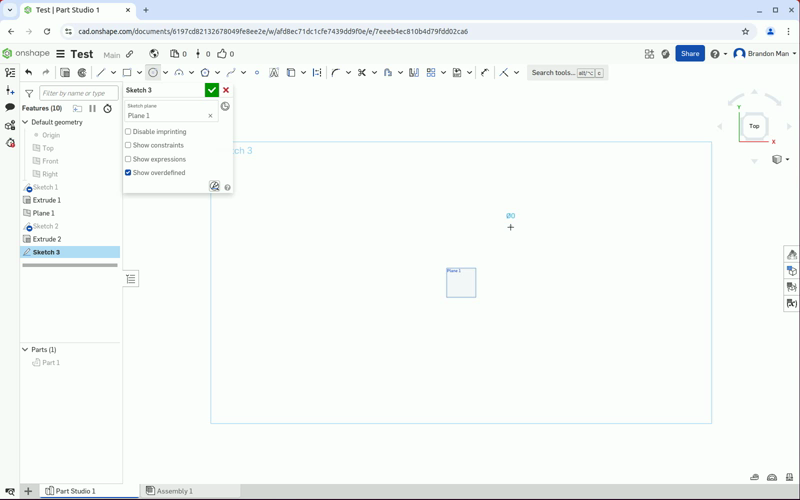
mouse_move(526, 226)
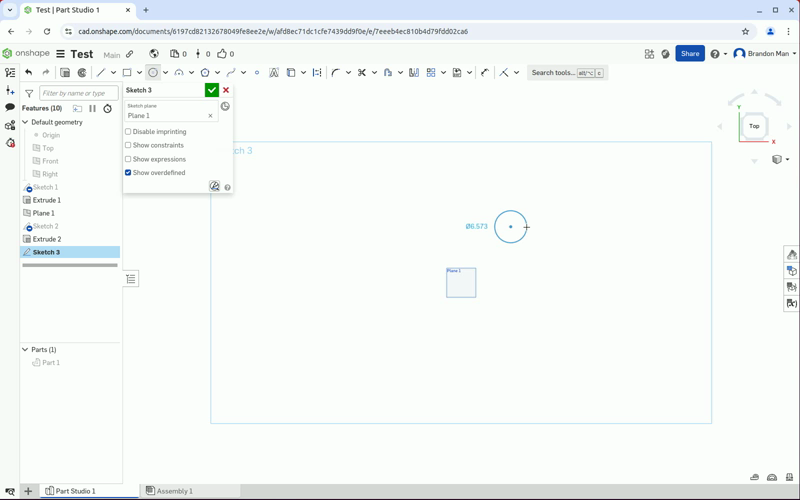
click(526, 226)
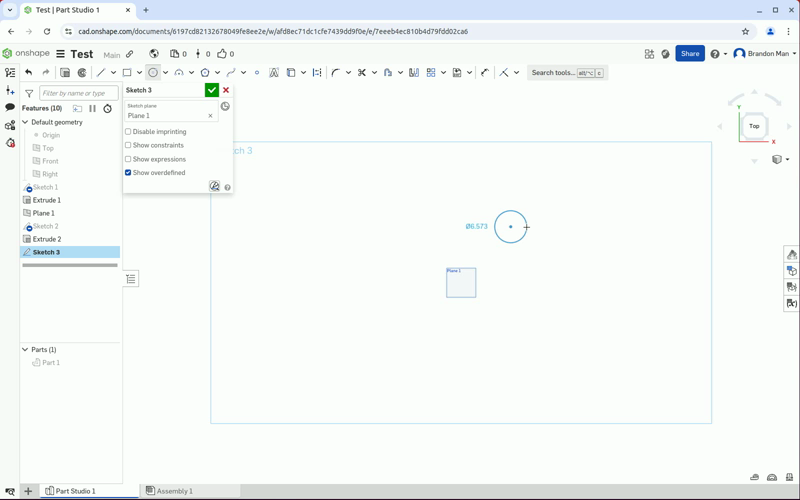
key(esc)
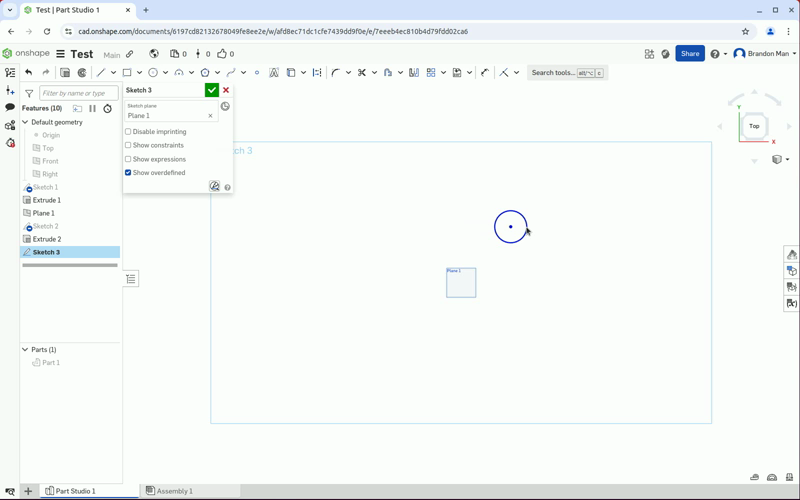
mouse_move(500, 233)
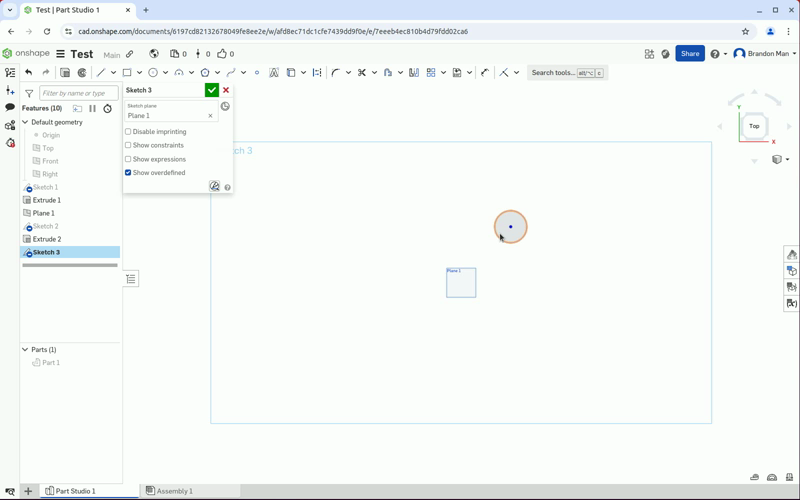
scroll(6)
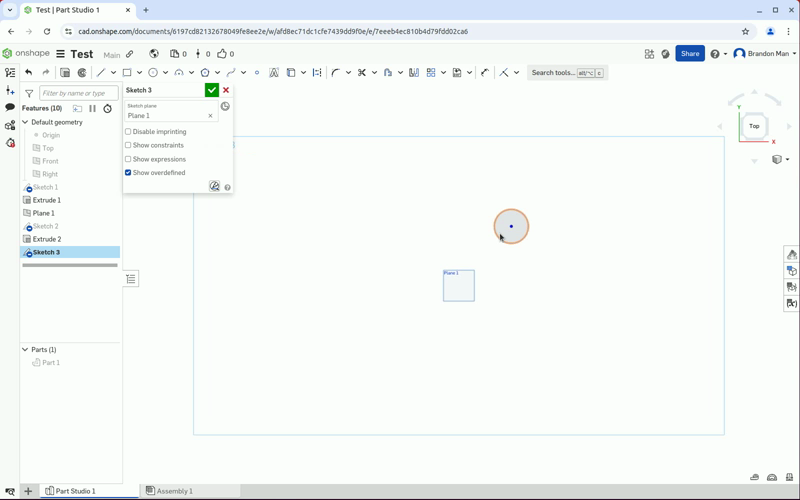
scroll(6)
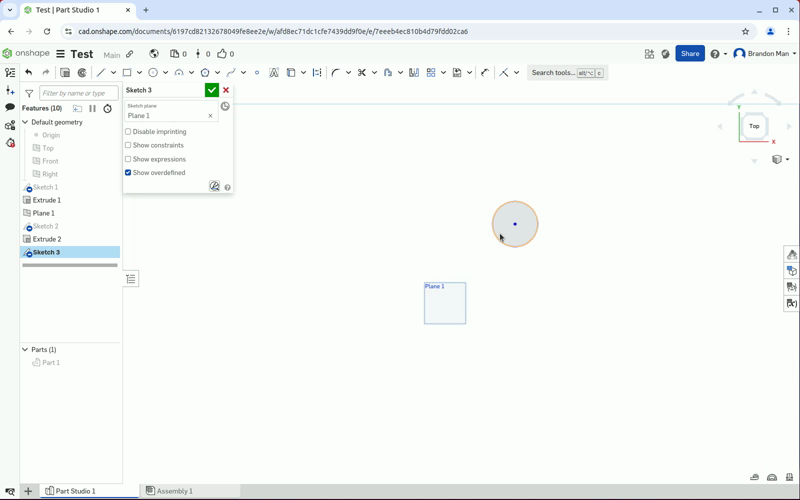
scroll(6)
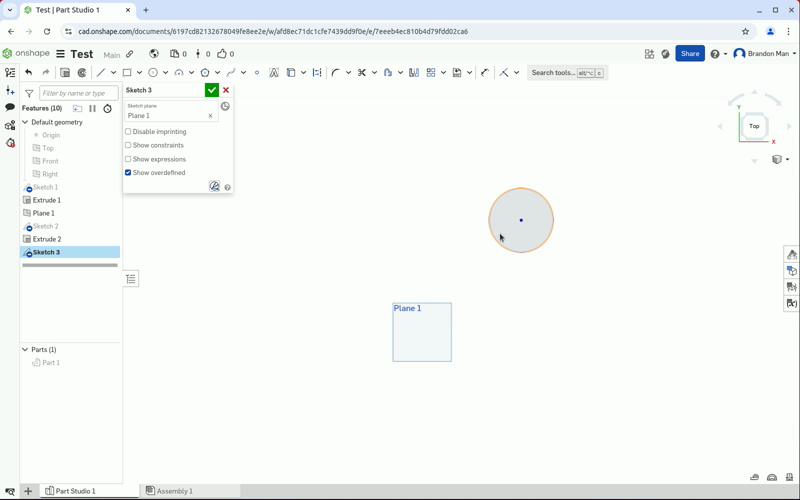
scroll(6)
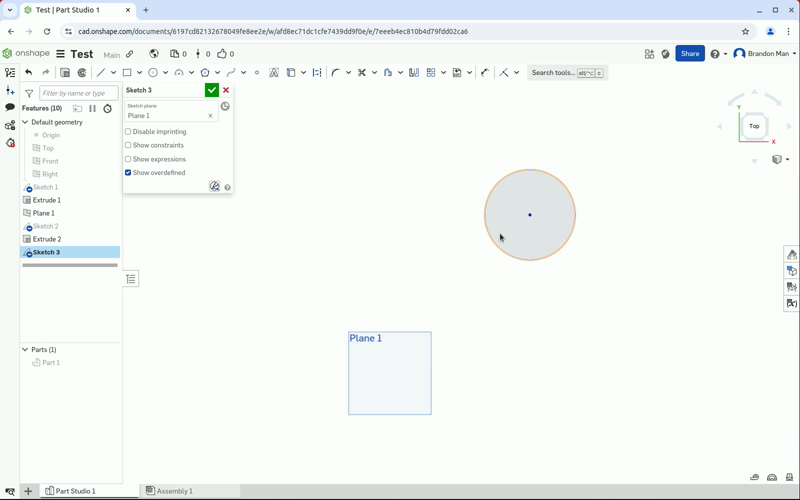
scroll(6)
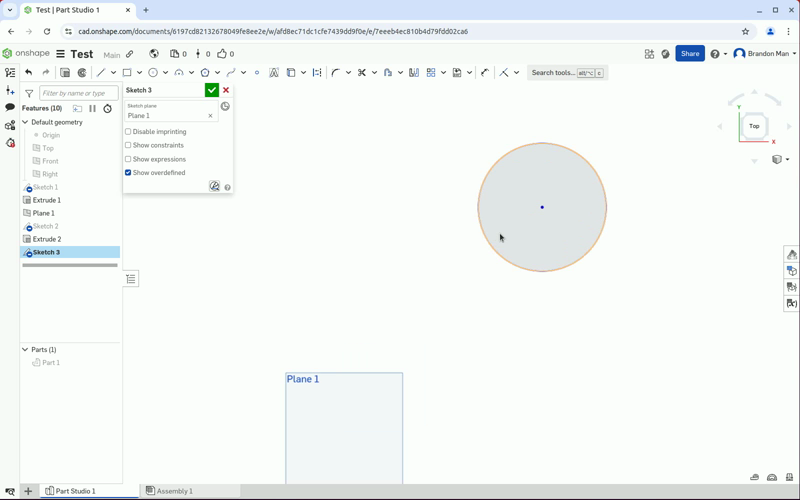
scroll(6)
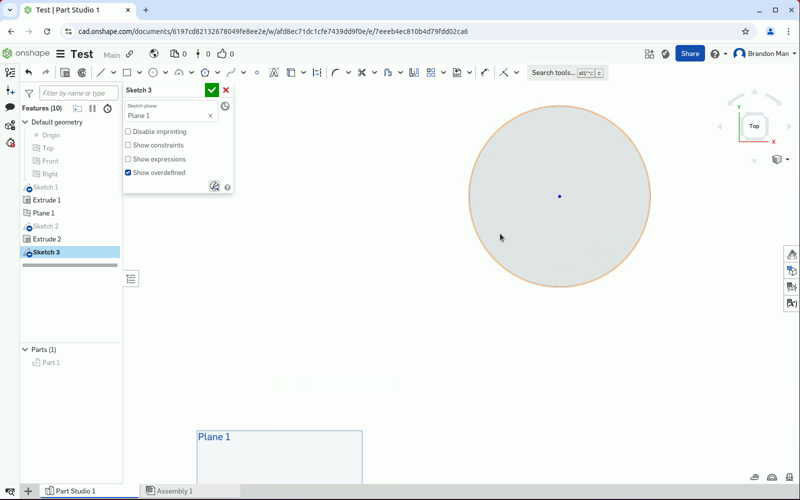
scroll(6)
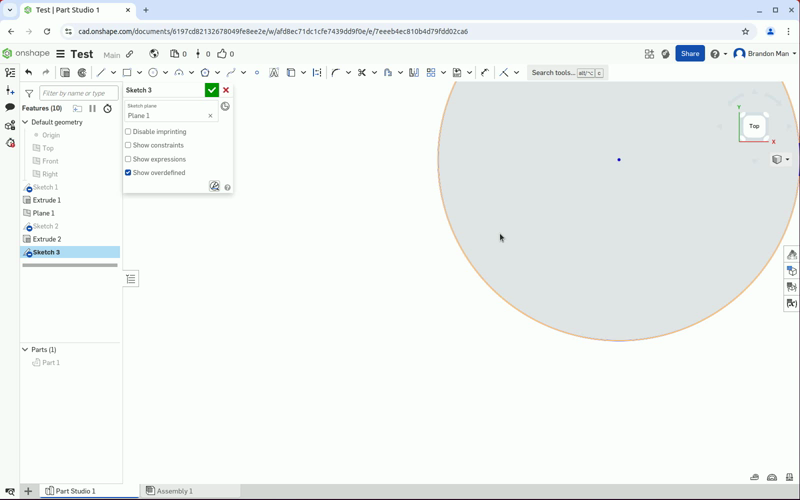
click(500, 233)
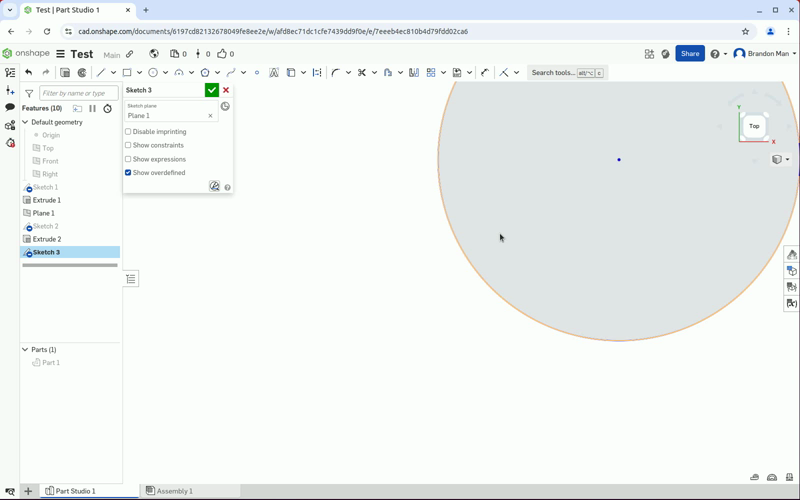
scroll(-6)
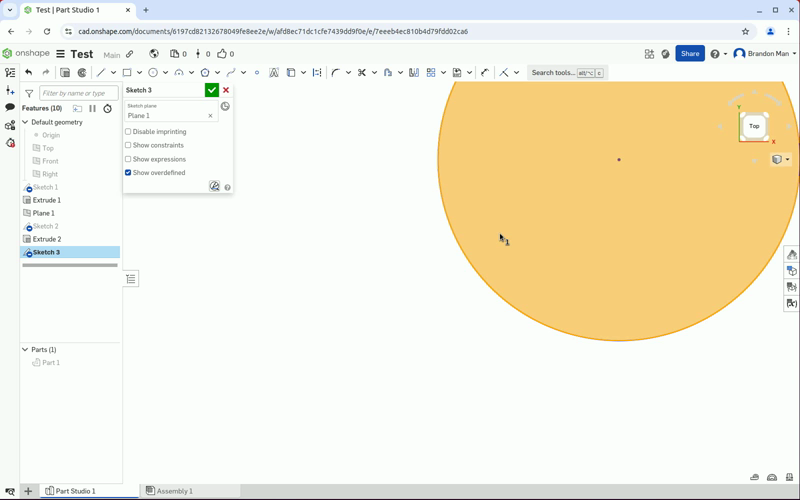
scroll(-6)
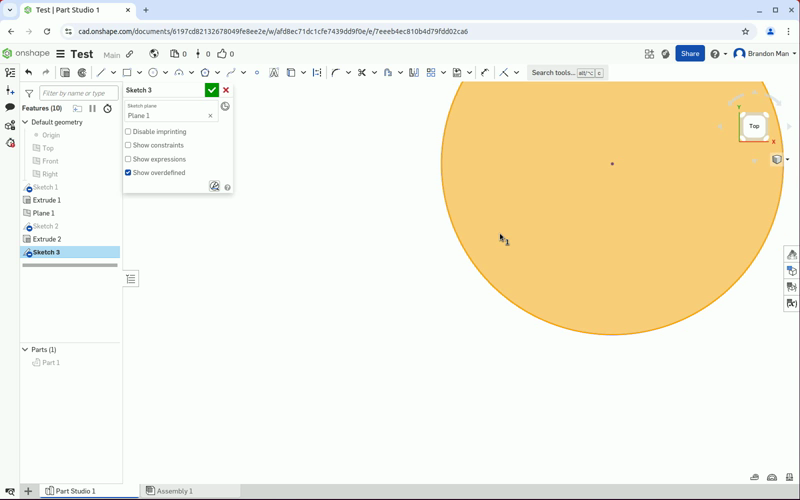
scroll(-6)
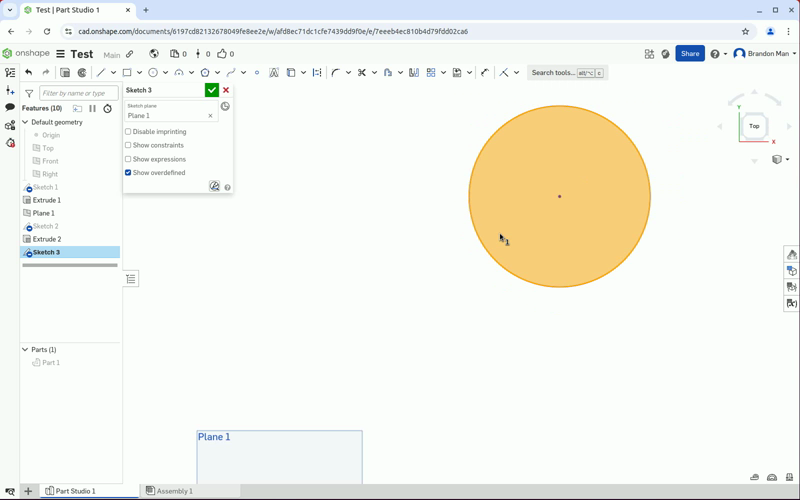
scroll(-6)
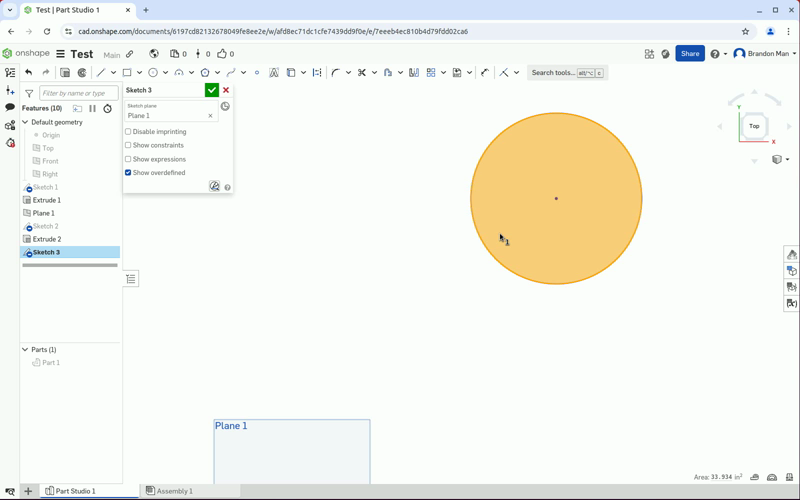
scroll(-6)
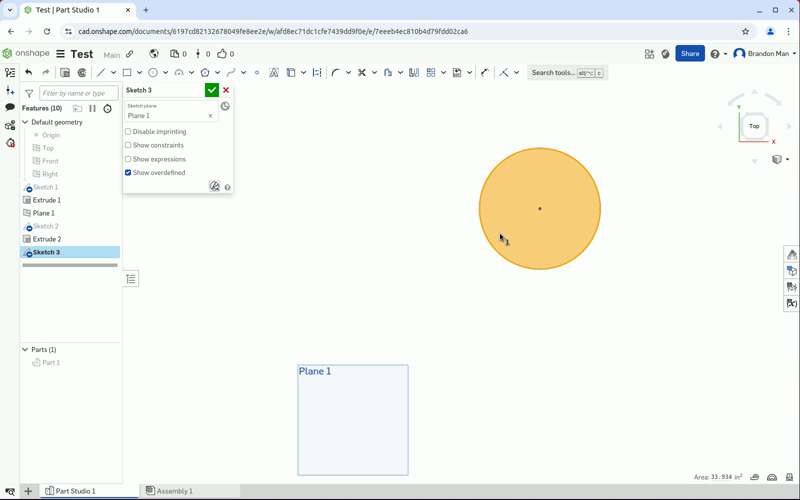
scroll(-6)
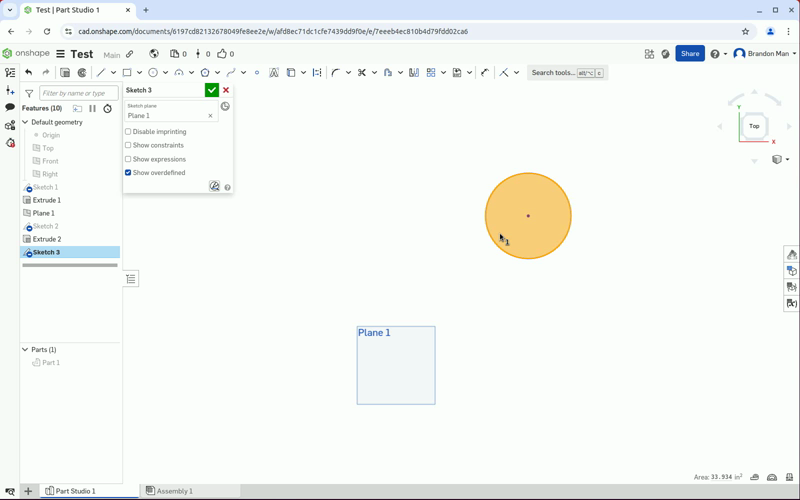
scroll(-6)
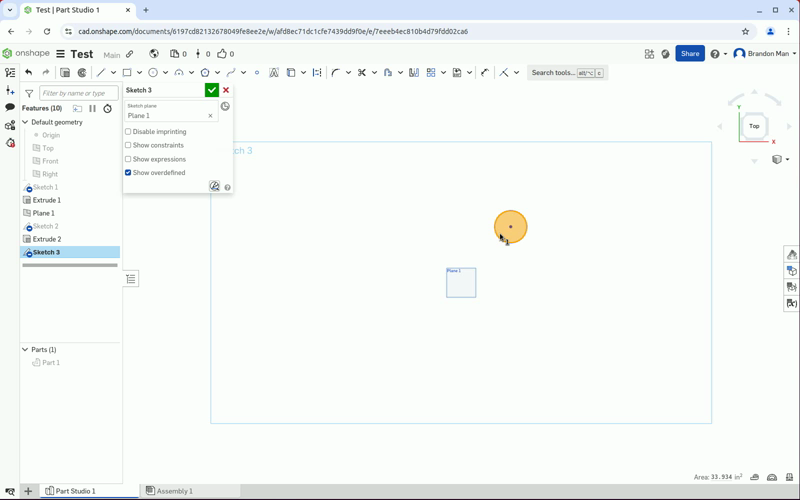
mouse_move(73, 352)
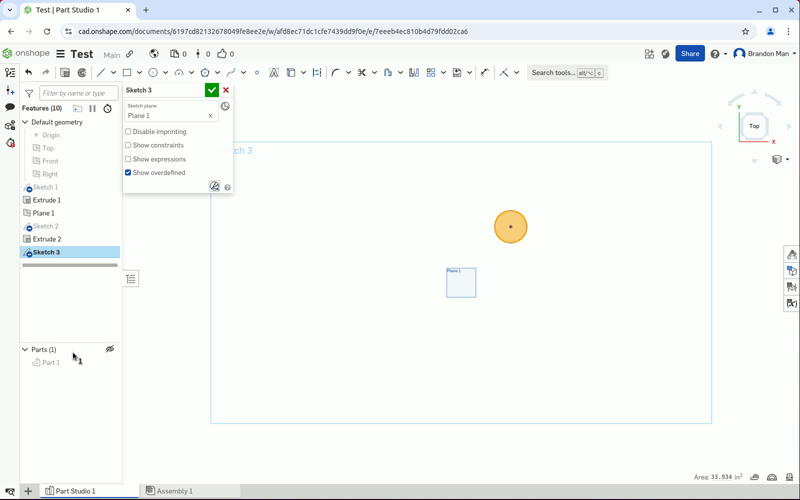
key(shift+y)
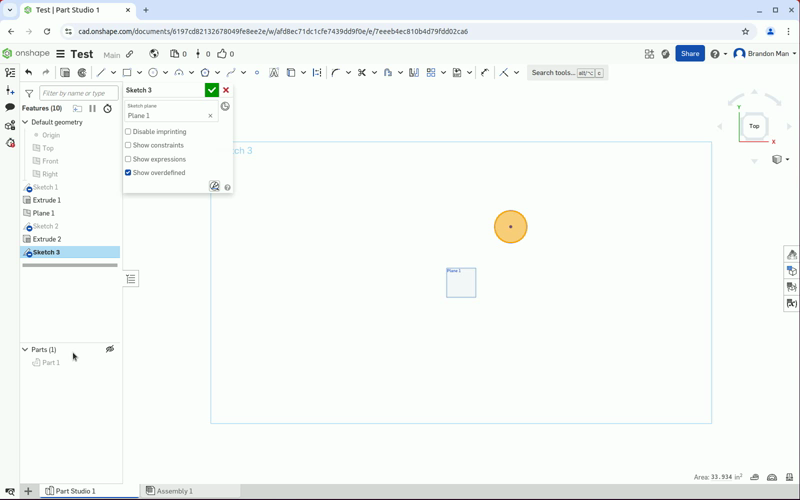
key(shift+e)
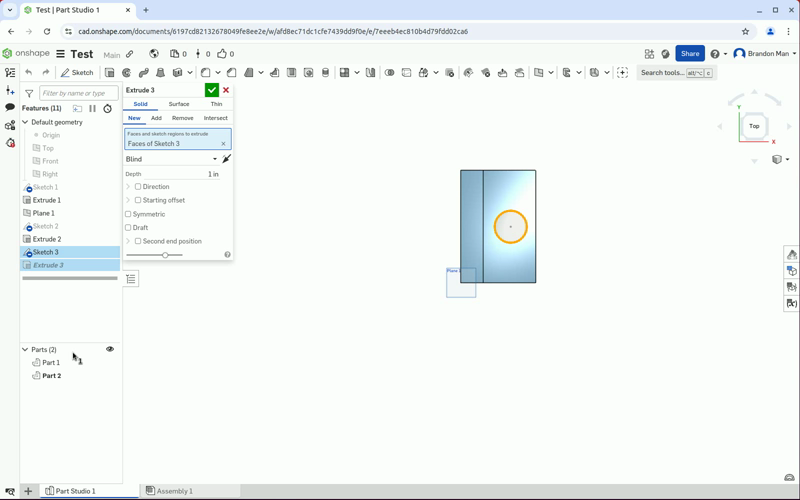
mouse_move(143, 106)
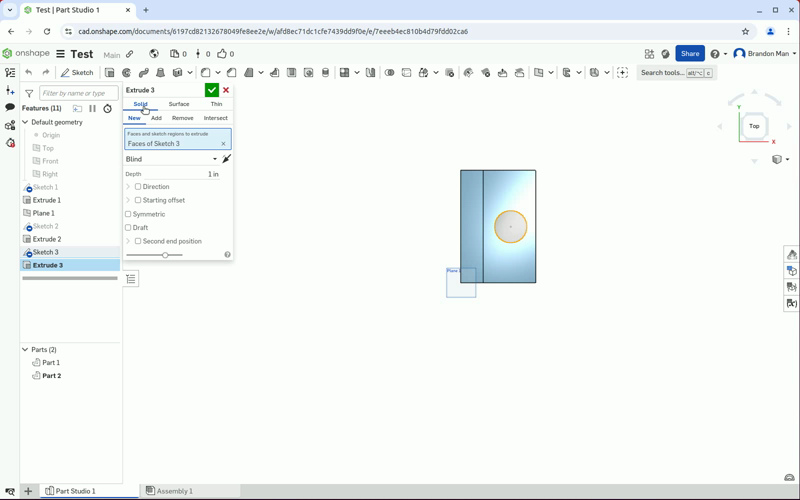
click(143, 106)
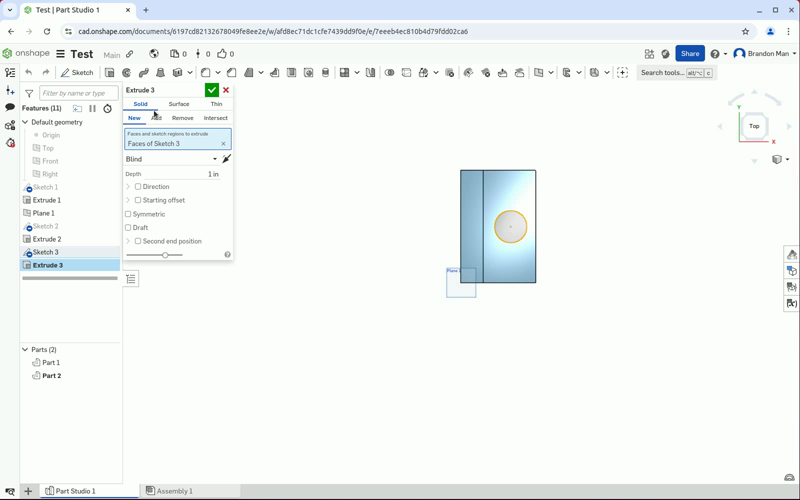
mouse_move(186, 120)
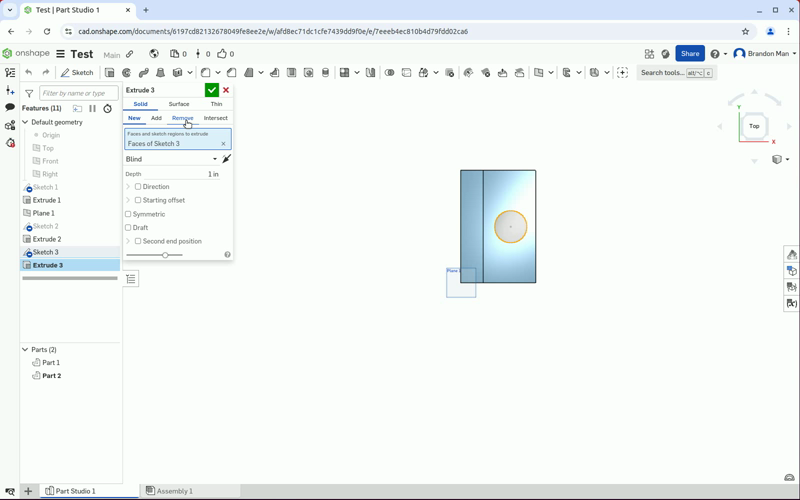
click(186, 120)
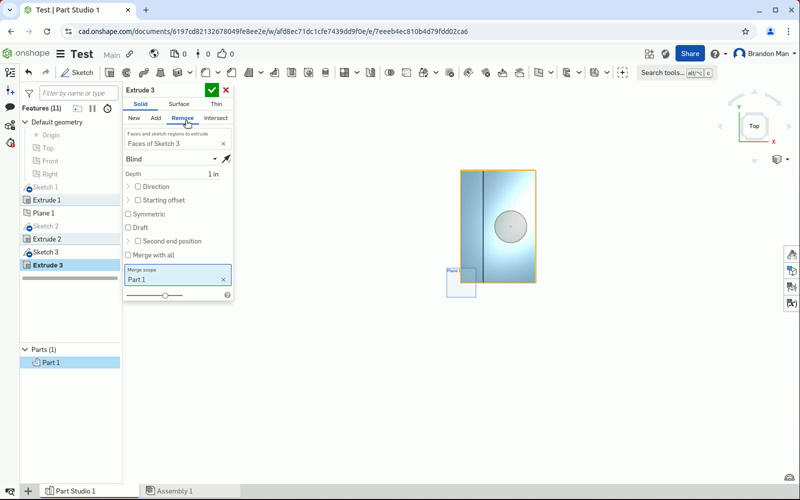
key(tab, 4)
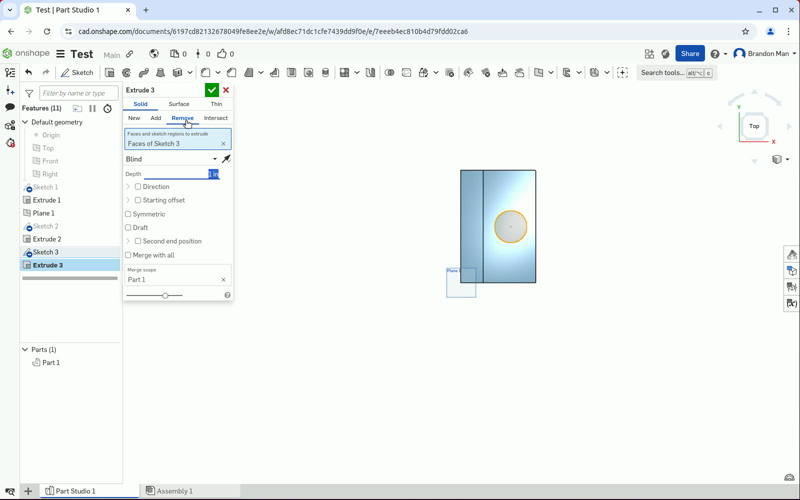
text(30.811)
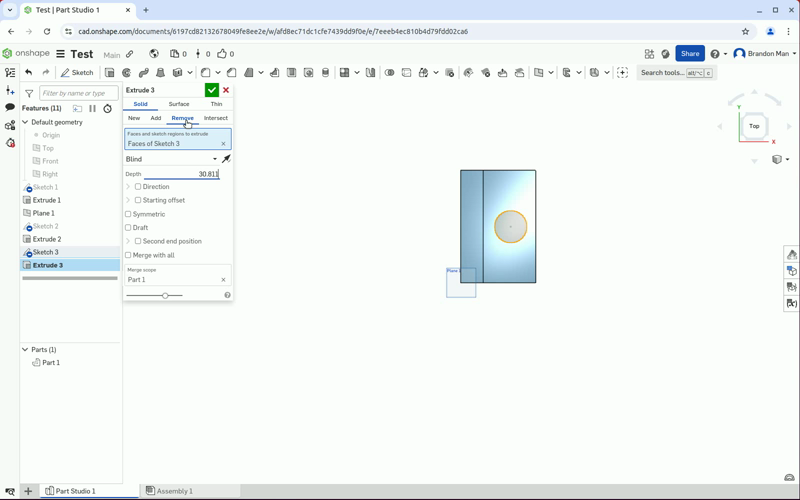
key(tab, 6)
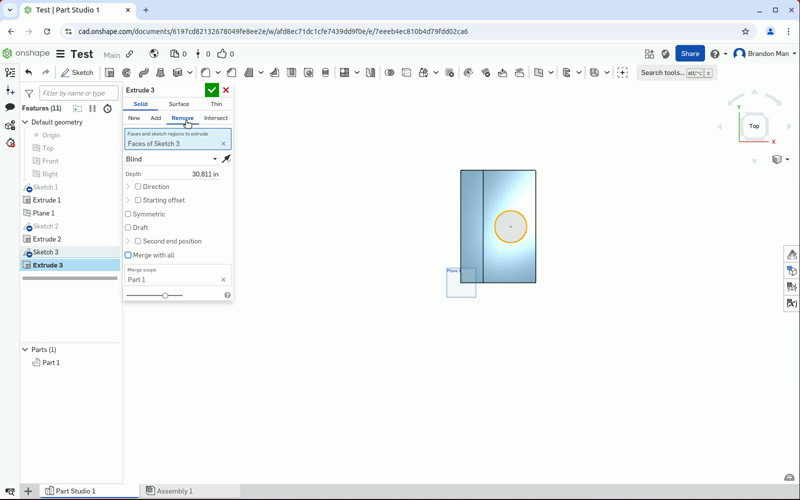
key(space)
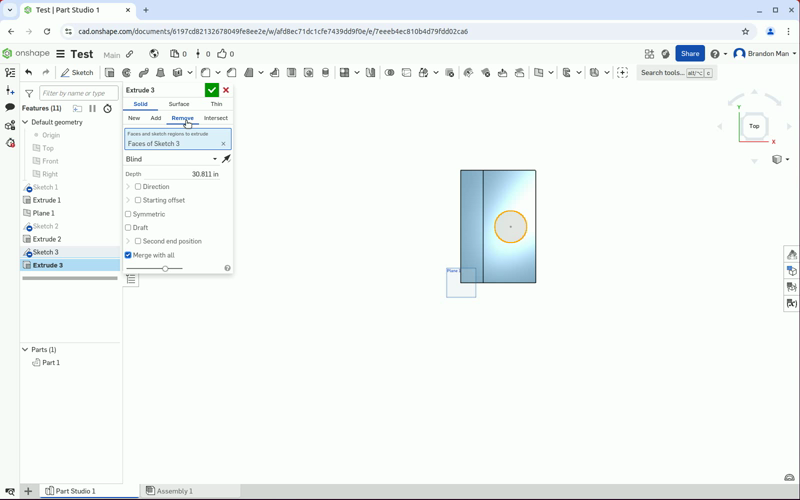
key(enter)
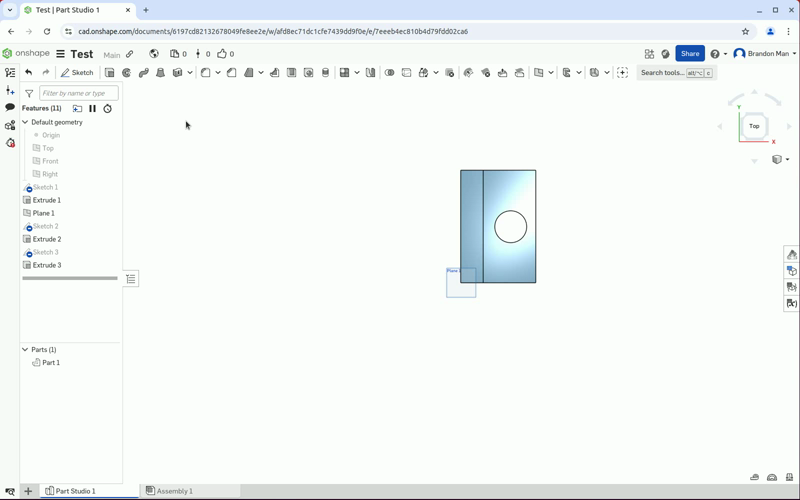
key(shift+h)
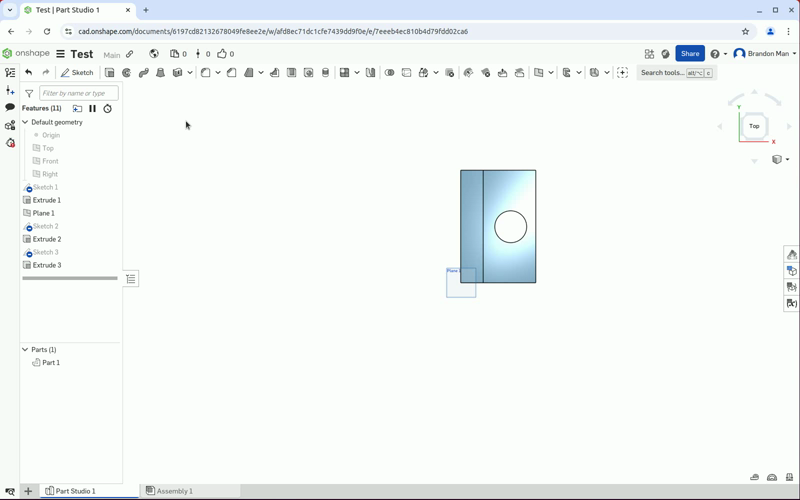
key(shift+h)
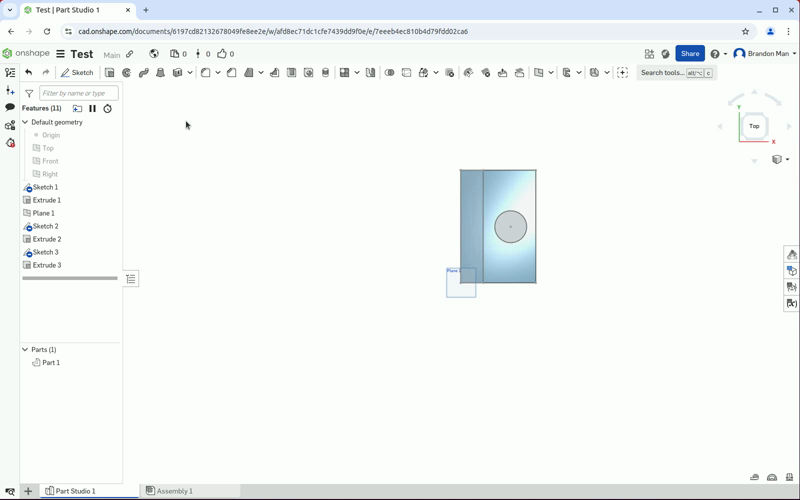
key(shift+7)
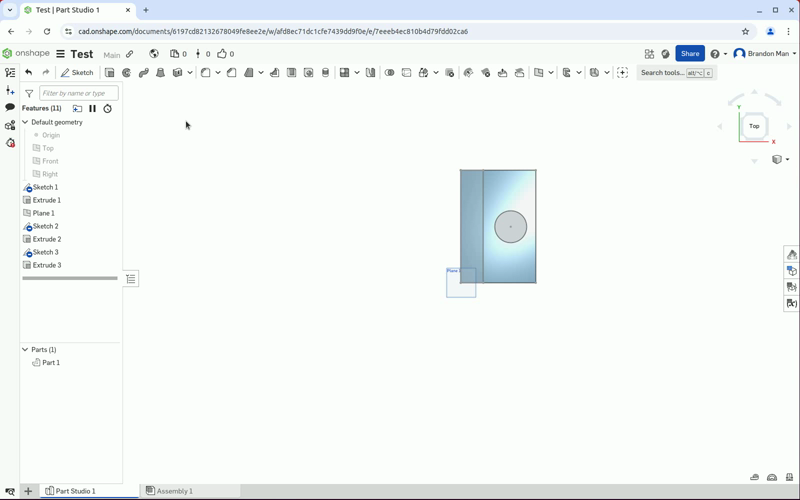
key(up, 3)
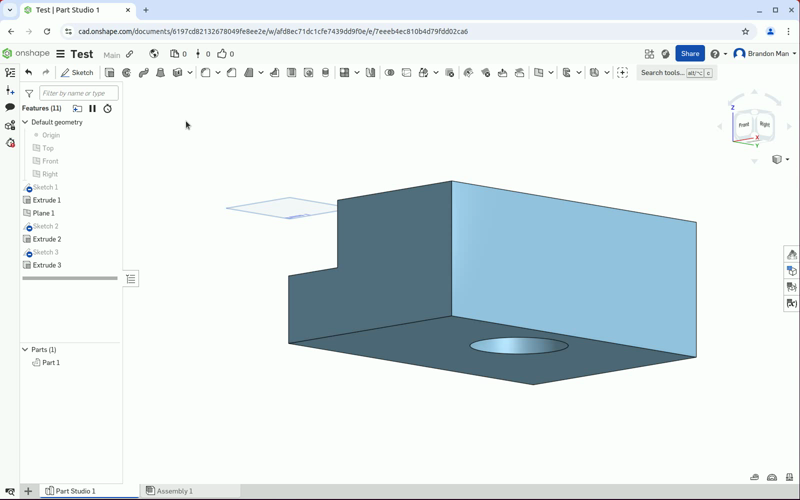
key(left, 3)
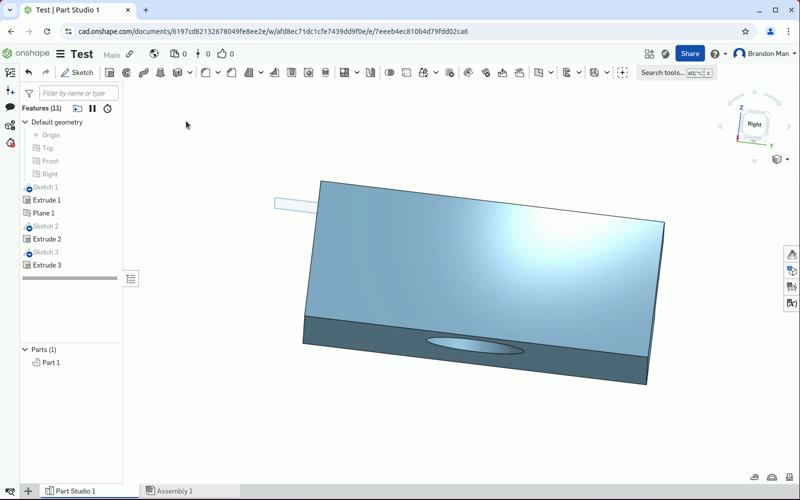
key(right, 3)
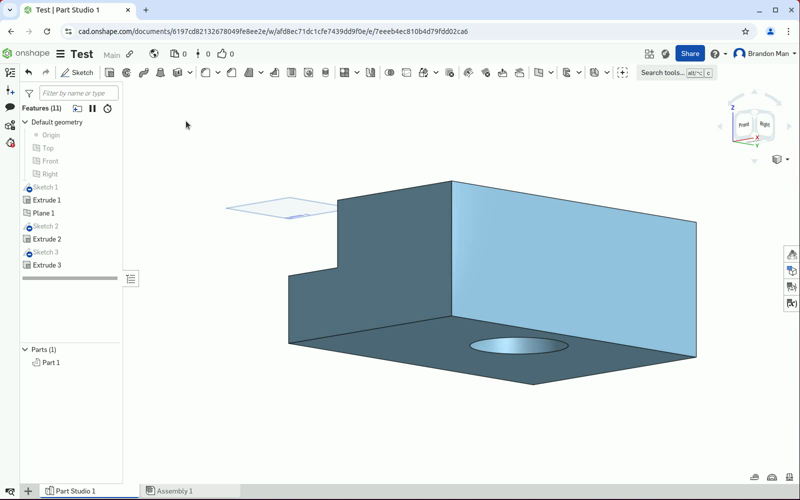
key(down, 3)
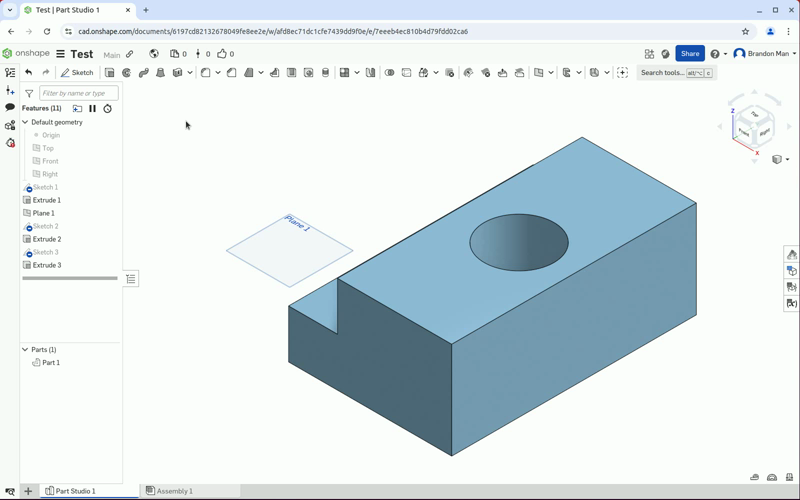
mouse_move(73, 189)
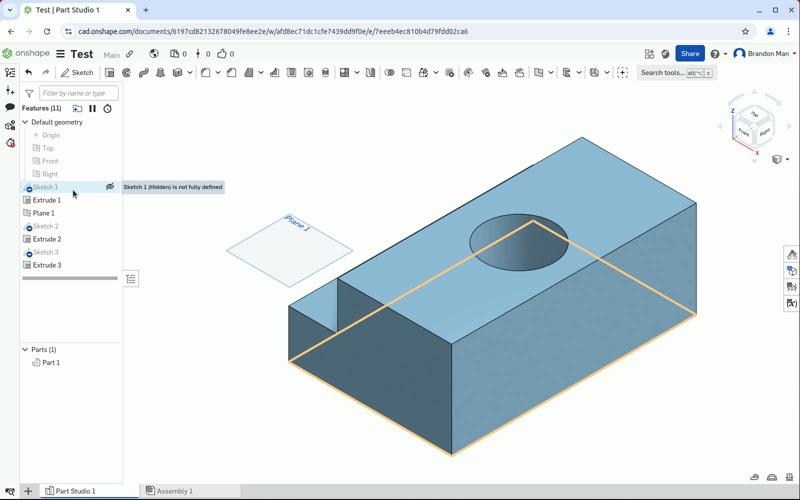
click(73, 189)